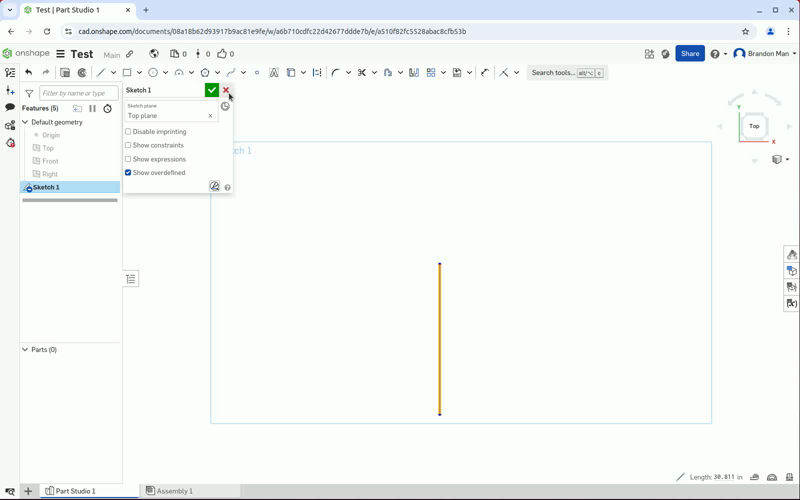
key(shift+h)
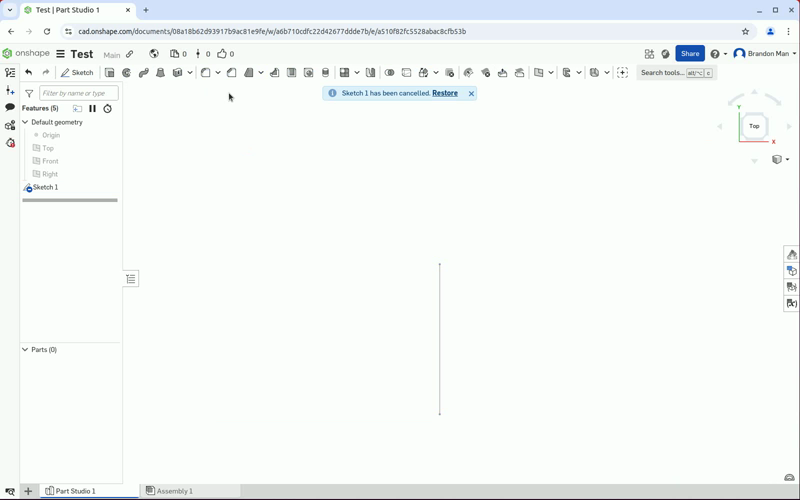
key(shift+s)
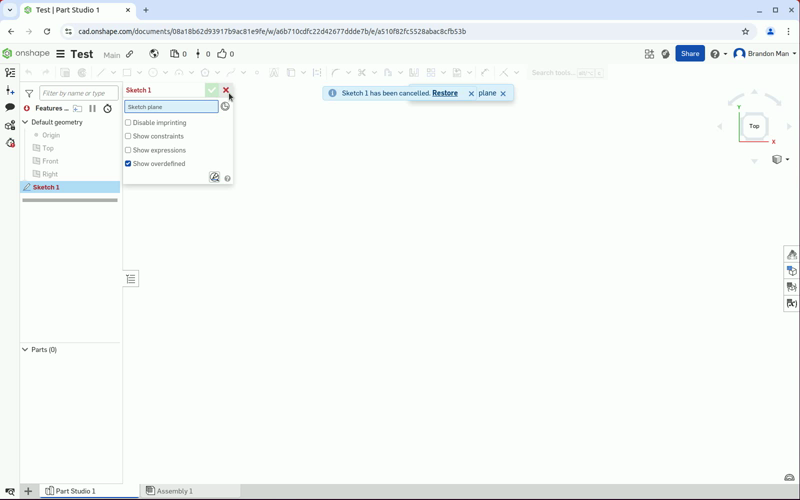
mouse_move(73, 150)
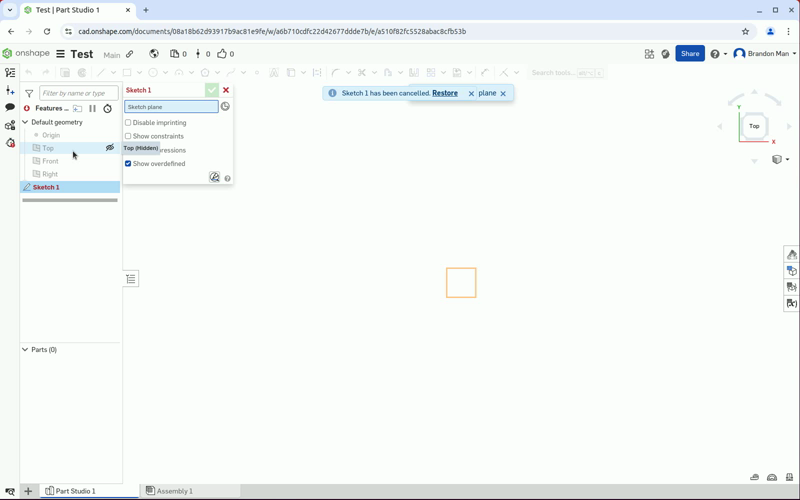
click(73, 150)
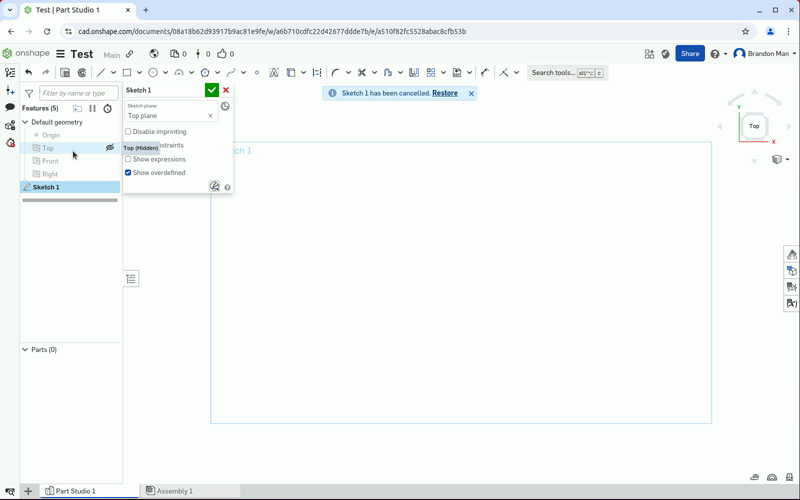
mouse_move(73, 352)
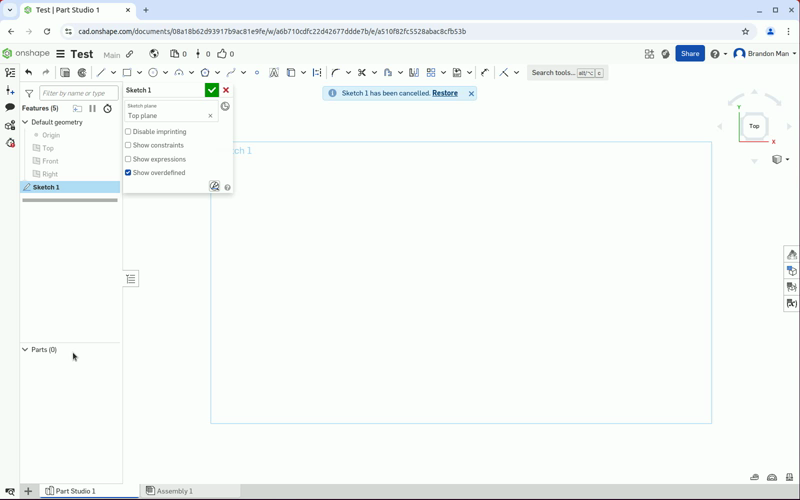
key(y)
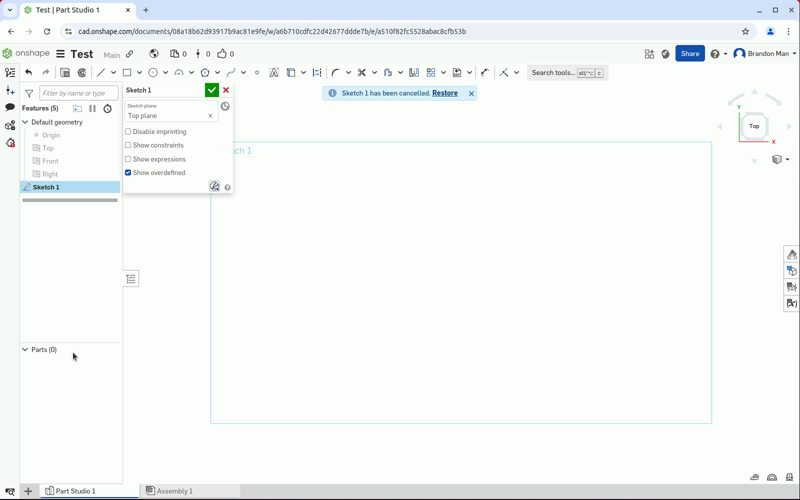
key(l)
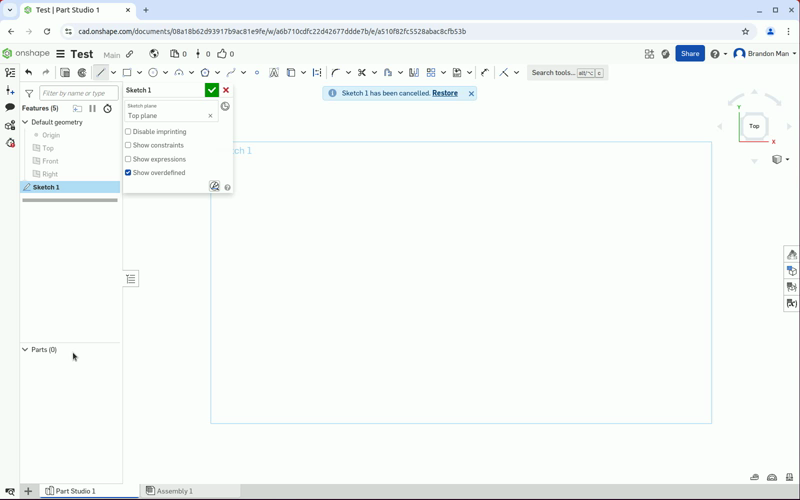
key_down(shift)
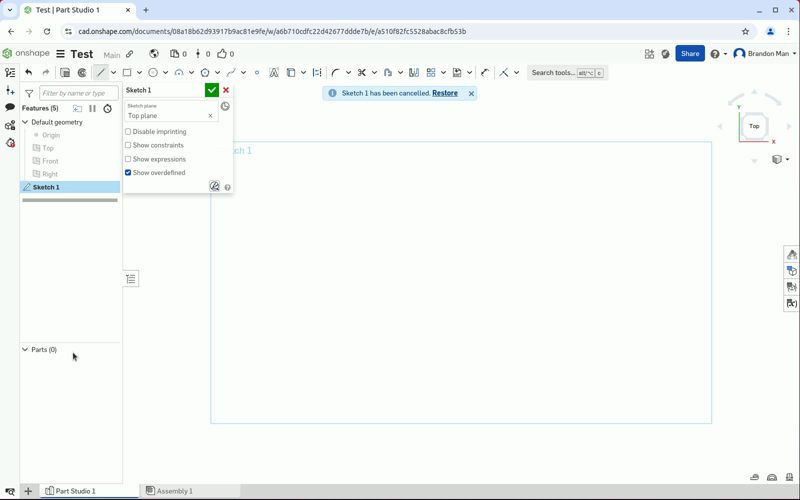
mouse_move(349, 282)
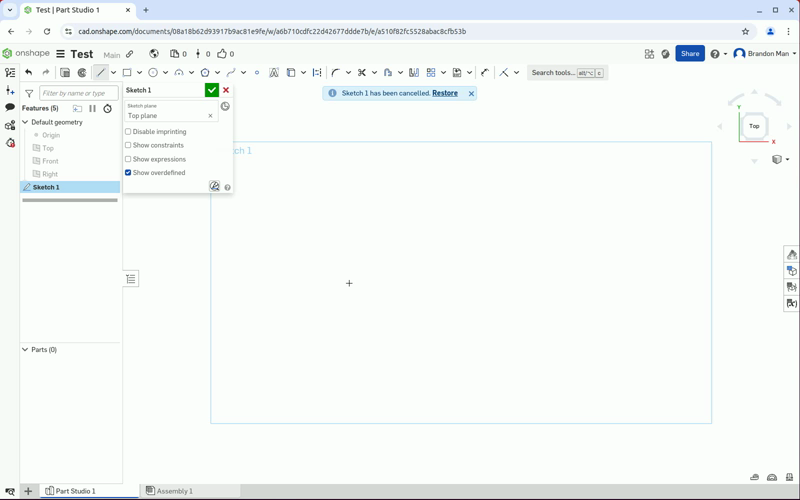
click(349, 282)
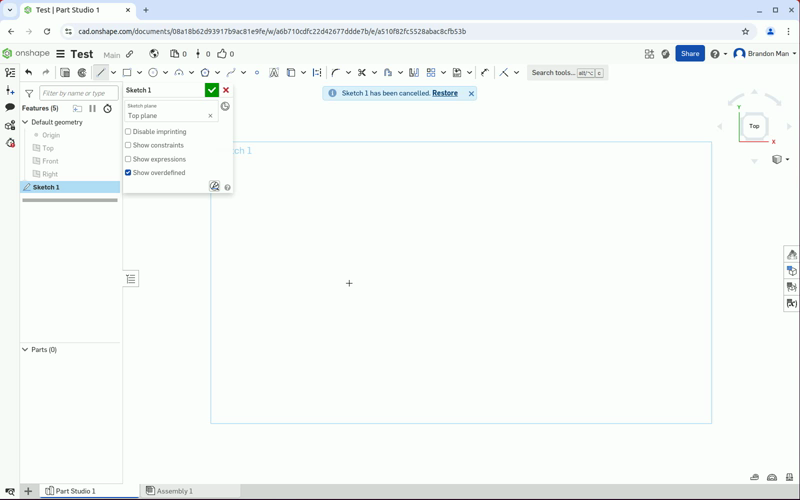
key_up(shift)
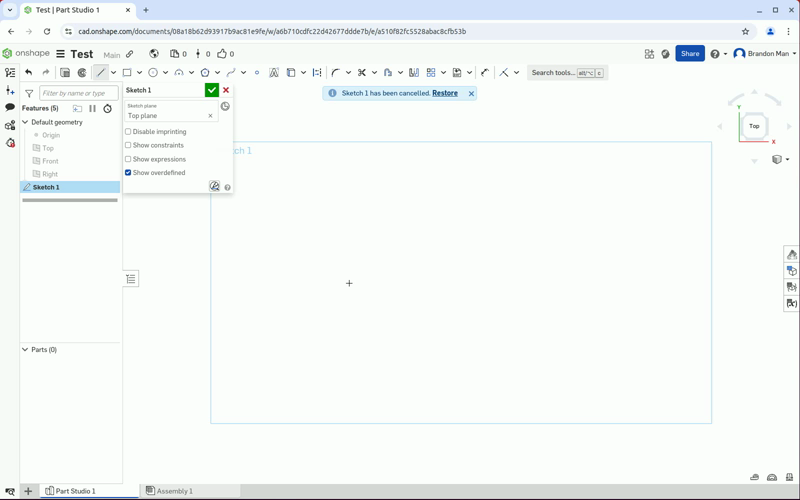
key_down(shift)
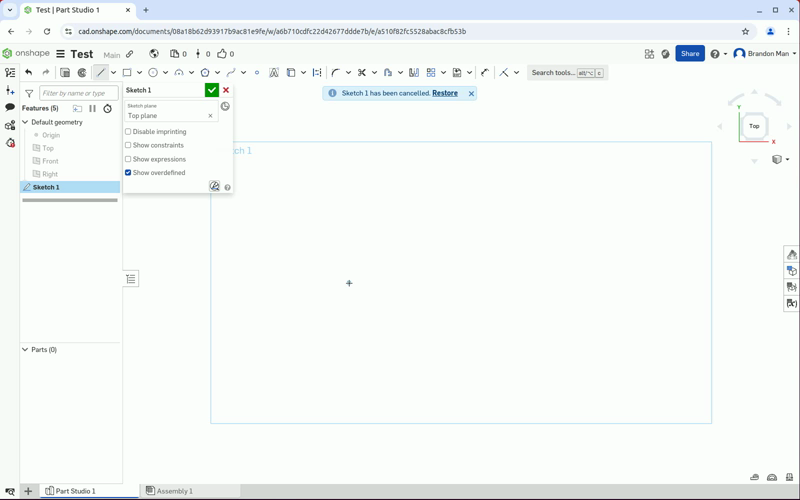
mouse_move(405, 378)
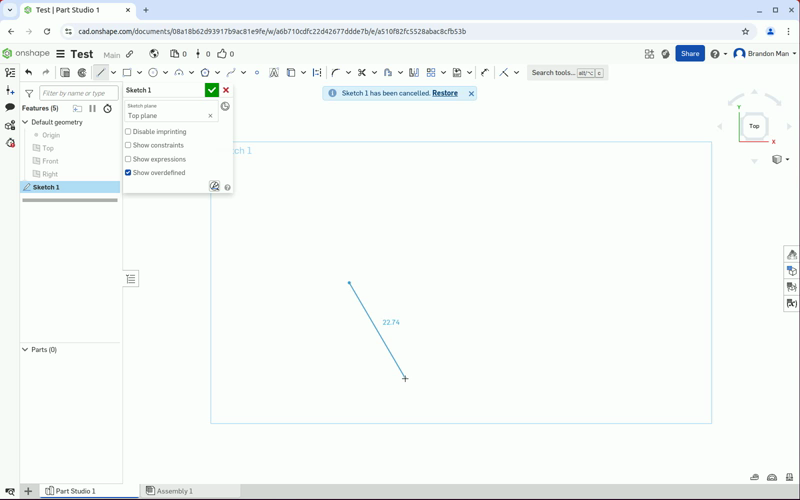
click(405, 378)
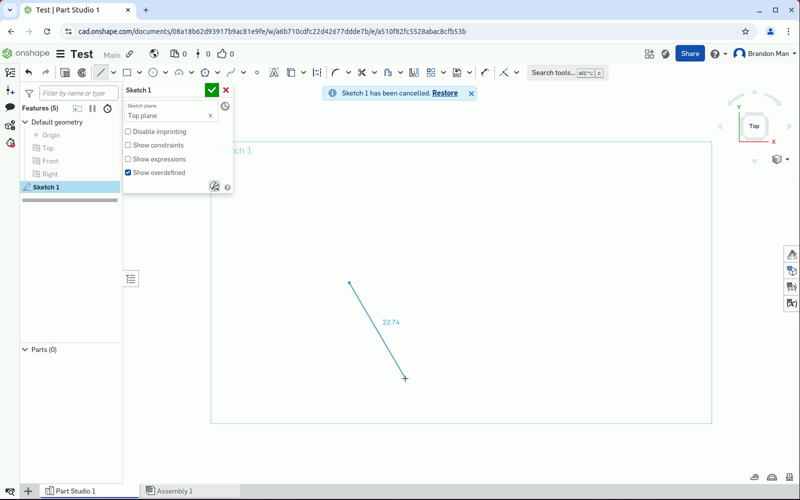
key_up(shift)
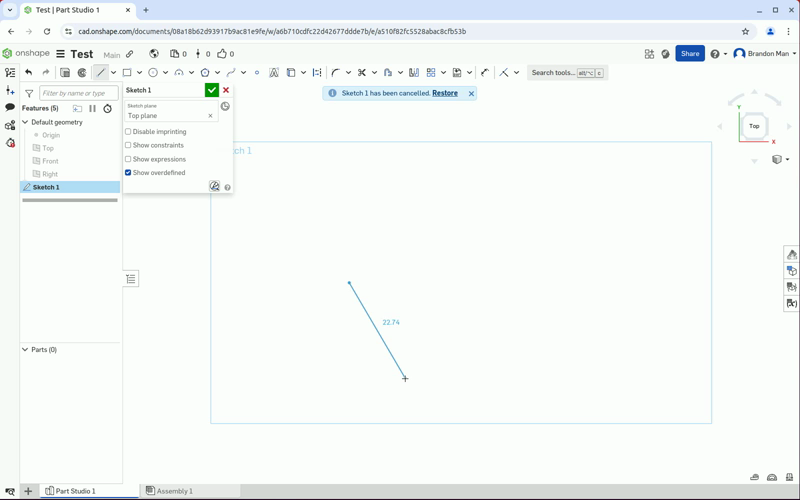
key_down(shift)
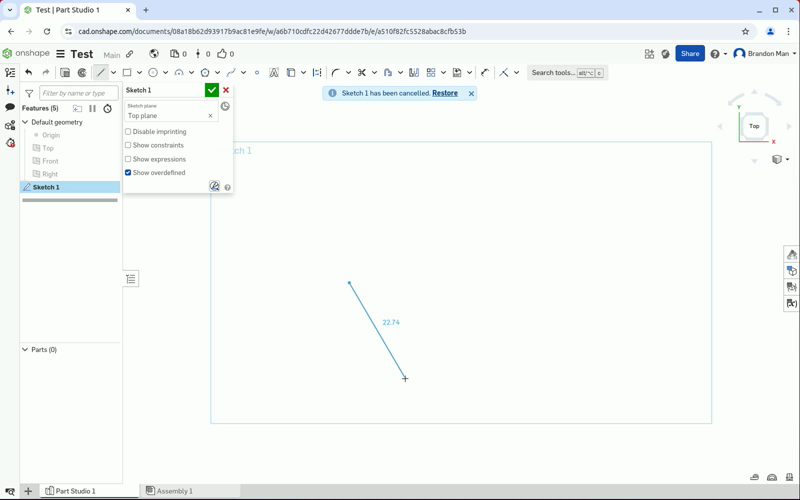
mouse_move(514, 378)
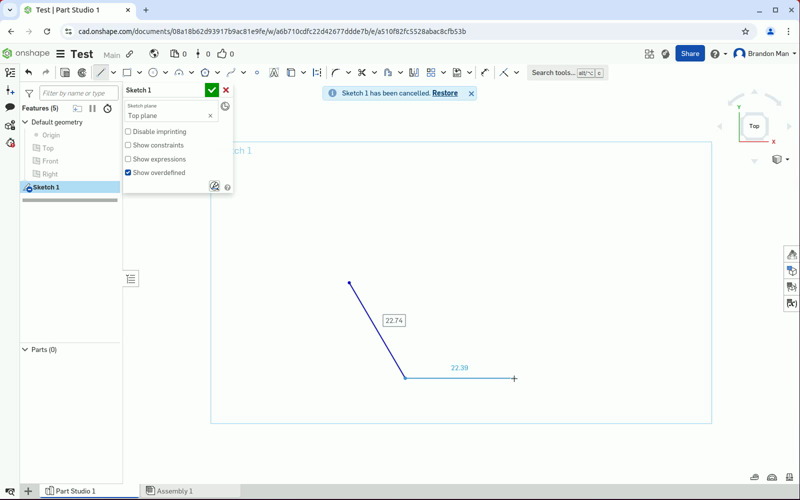
click(514, 378)
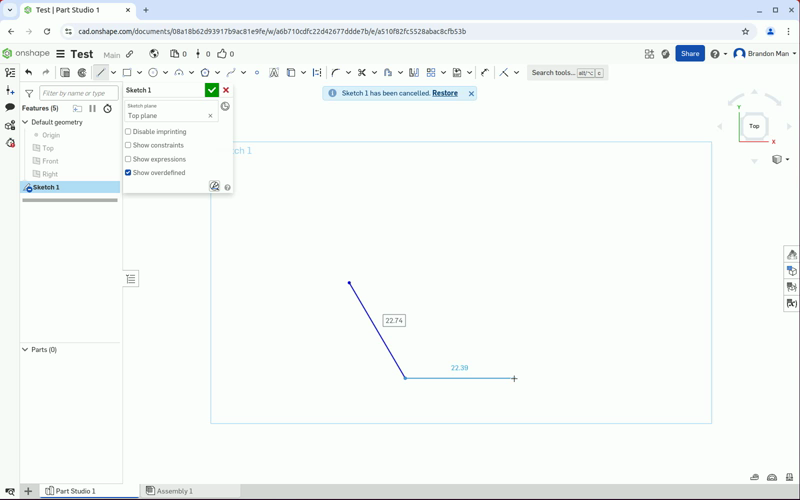
key_up(shift)
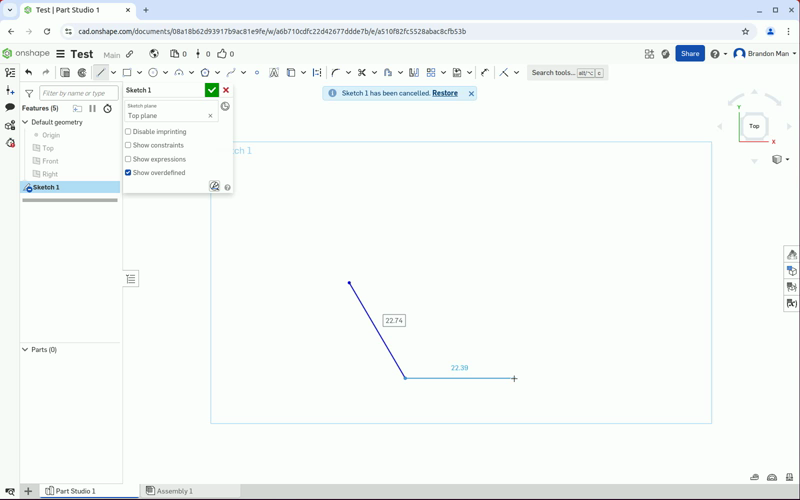
key_down(shift)
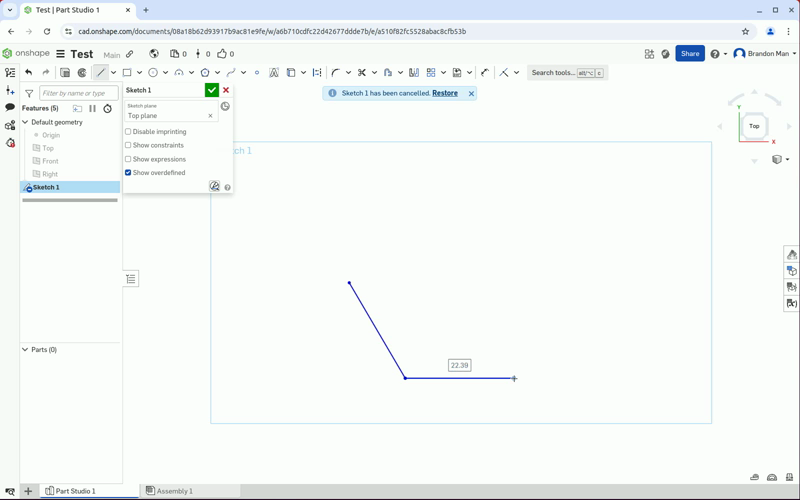
mouse_move(569, 282)
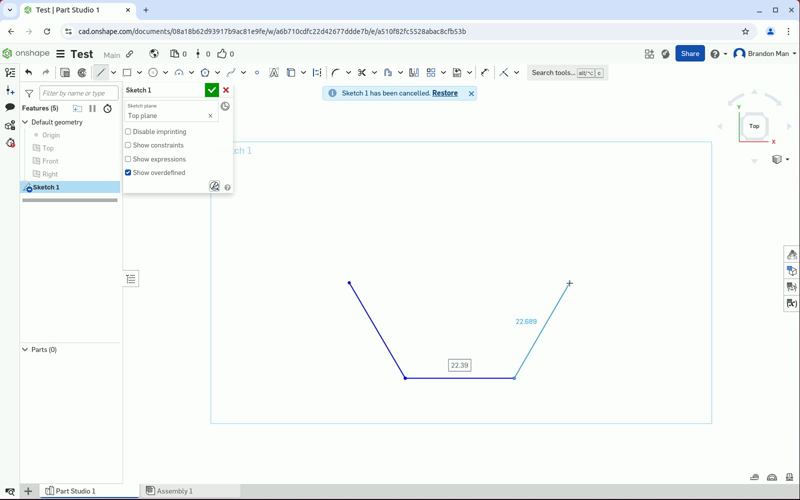
click(569, 282)
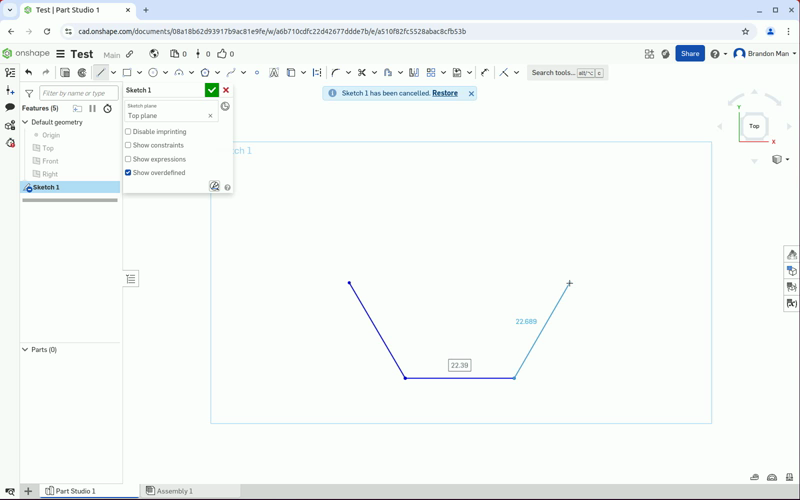
key_up(shift)
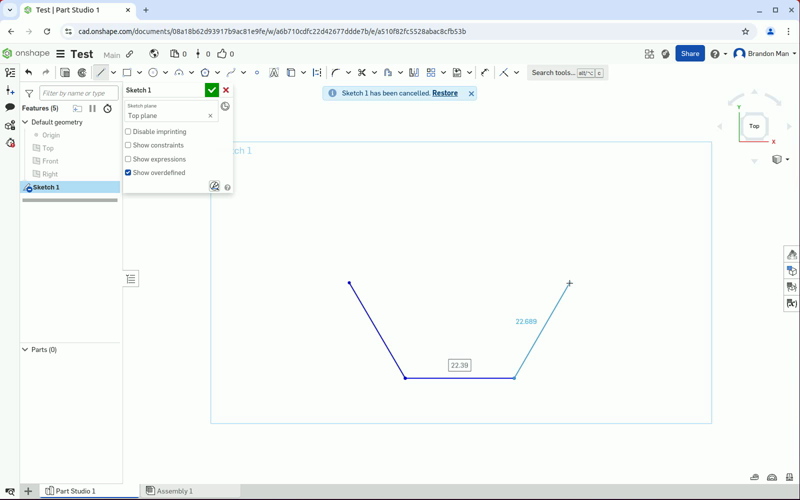
key_down(shift)
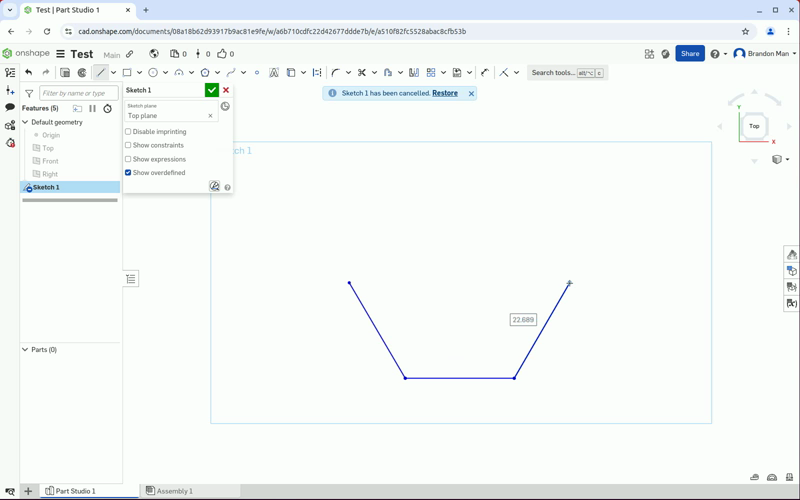
mouse_move(514, 187)
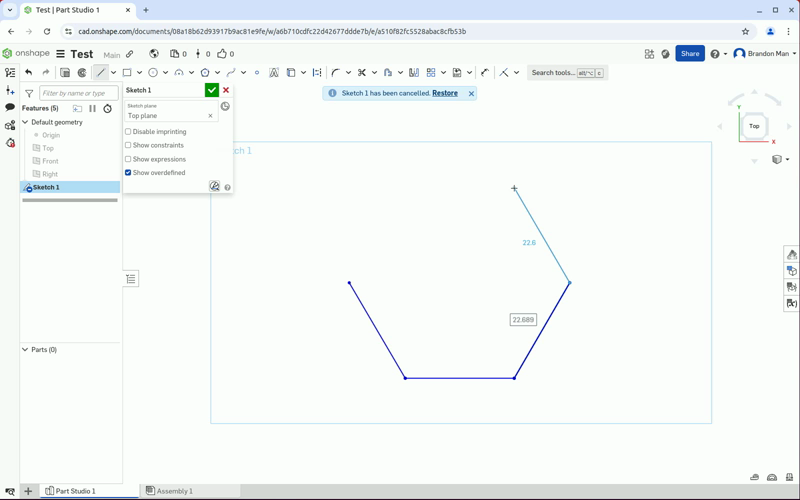
click(514, 187)
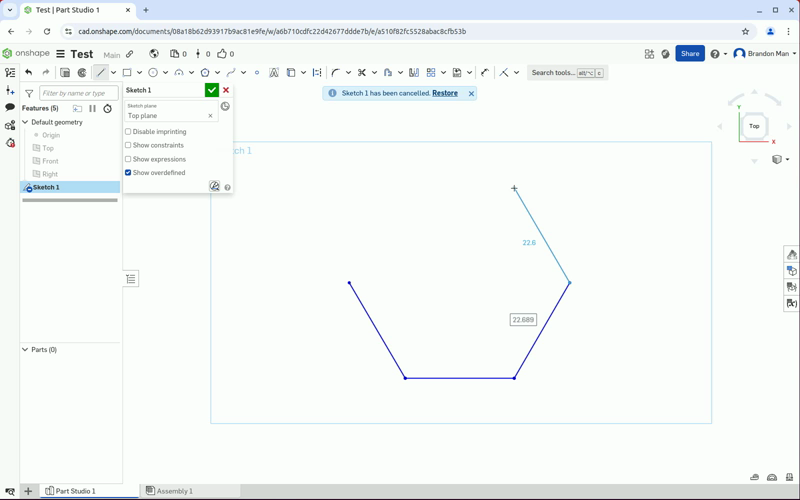
key_up(shift)
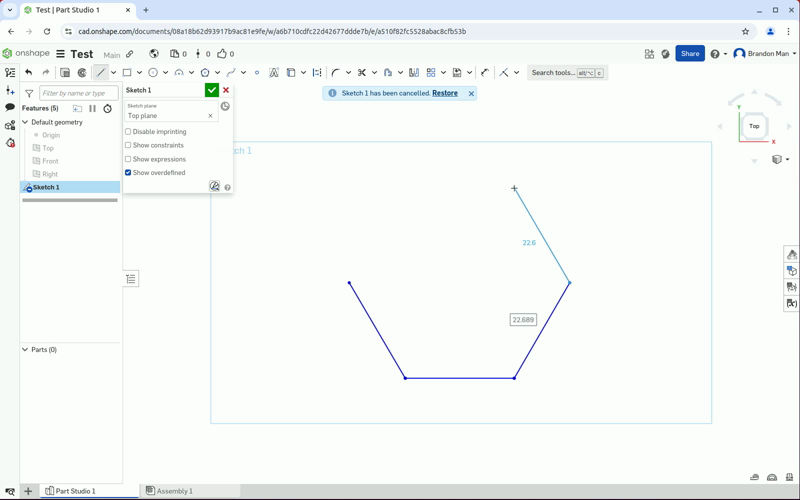
key_down(shift)
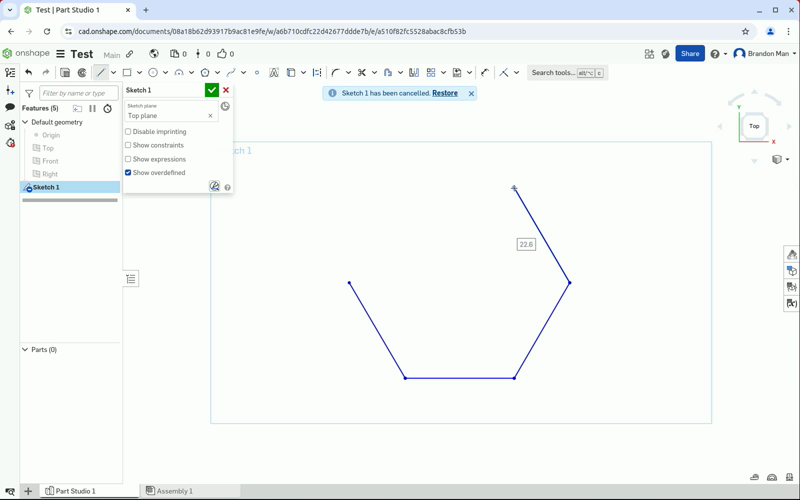
mouse_move(405, 187)
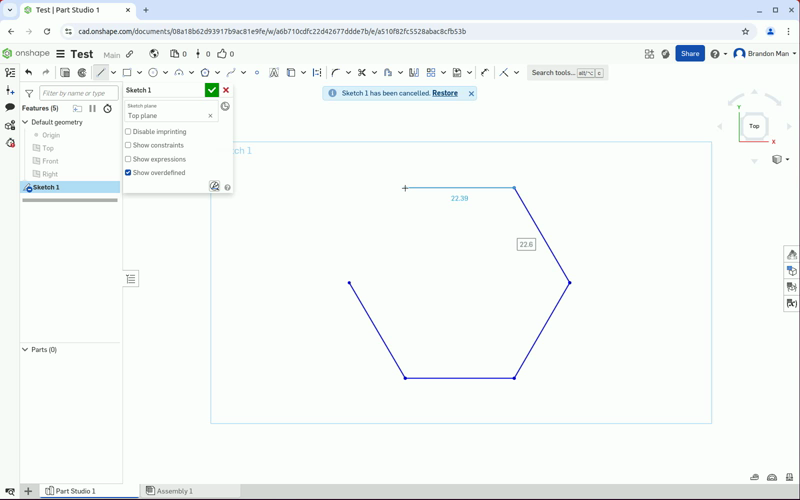
click(405, 187)
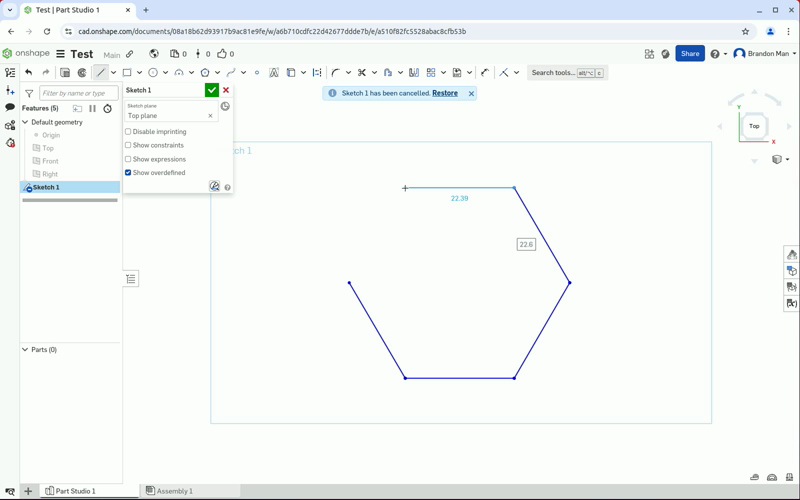
key_up(shift)
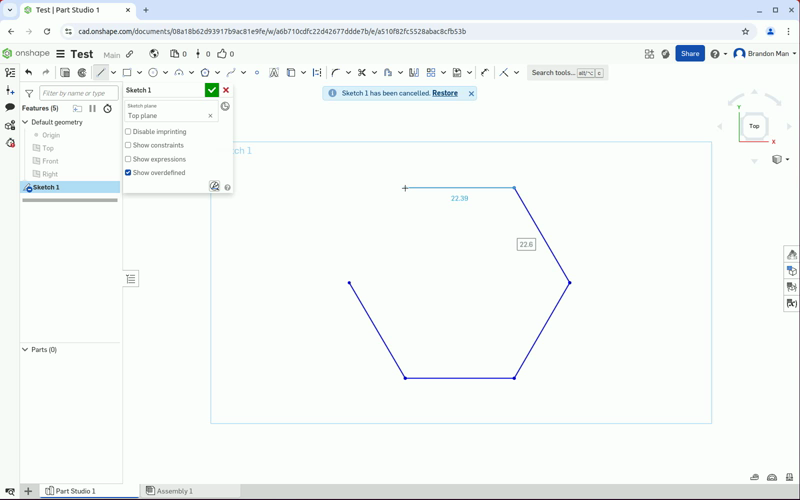
key_down(shift)
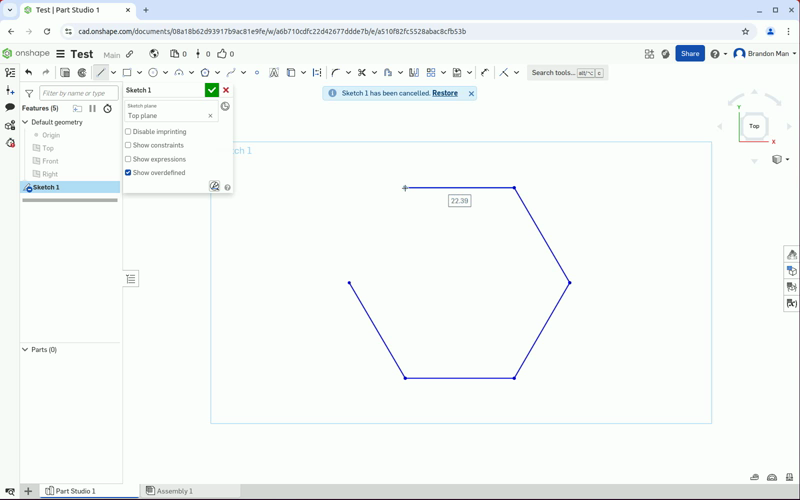
mouse_move(349, 282)
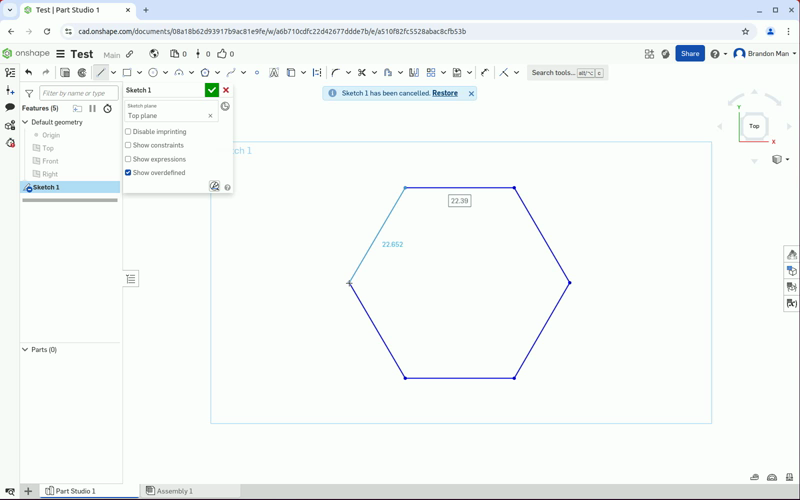
key_up(shift)
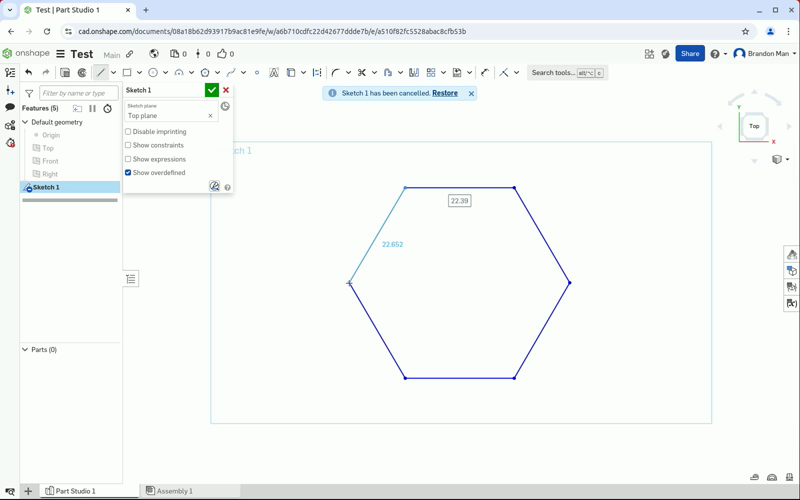
click(349, 282)
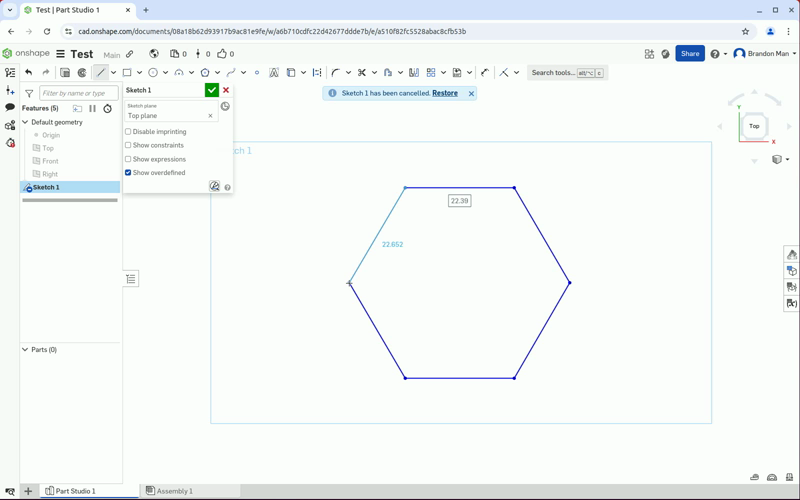
key(esc)
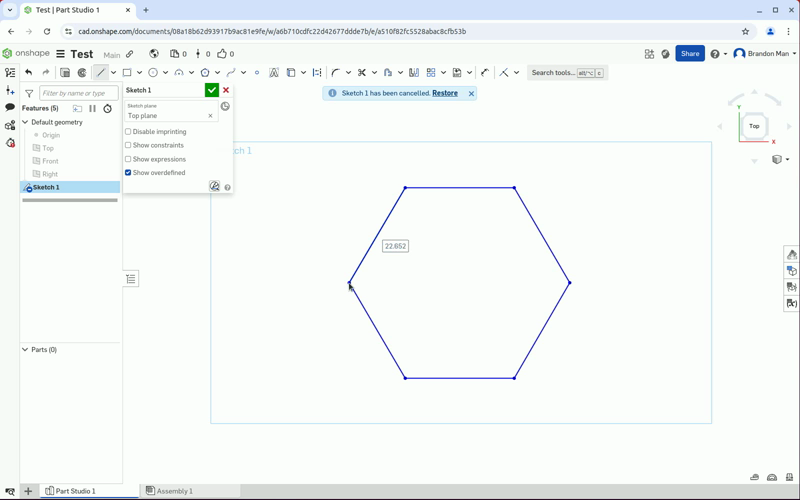
mouse_move(418, 214)
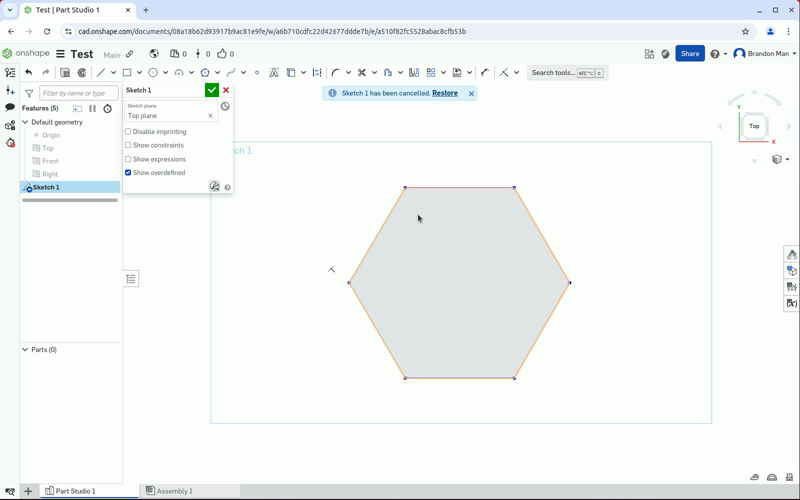
click(418, 214)
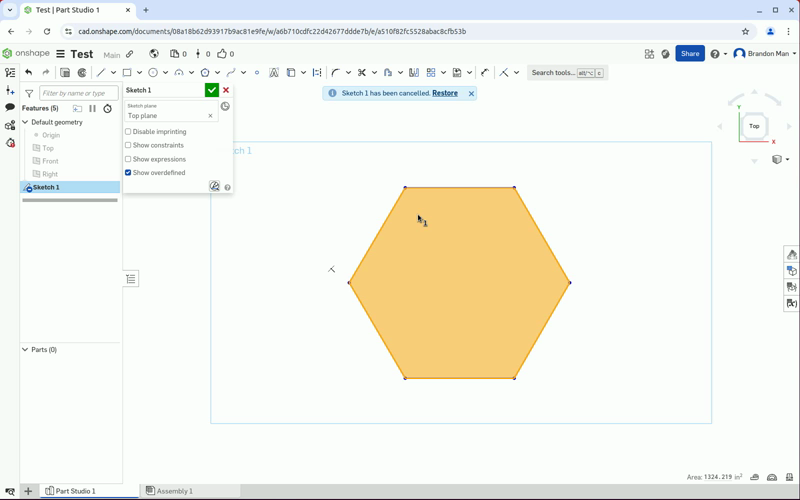
mouse_move(73, 352)
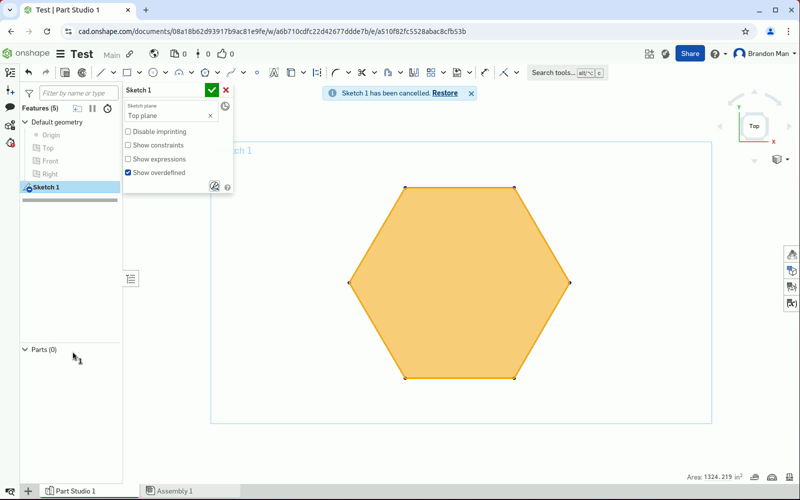
key(shift+y)
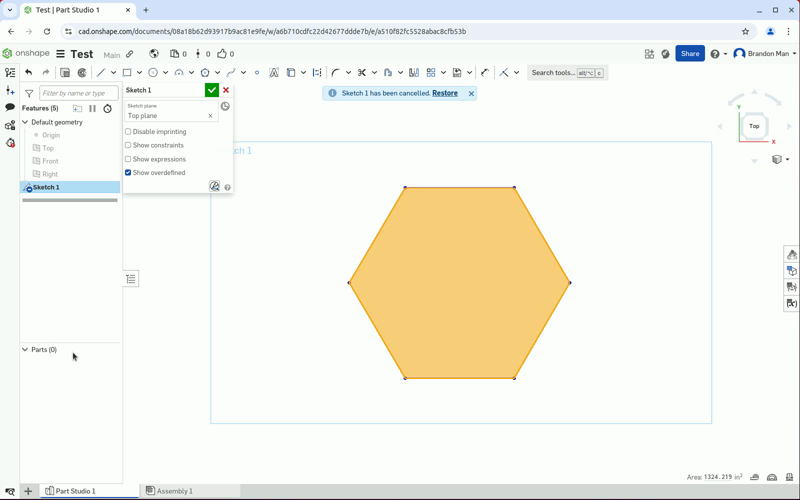
key(shift+e)
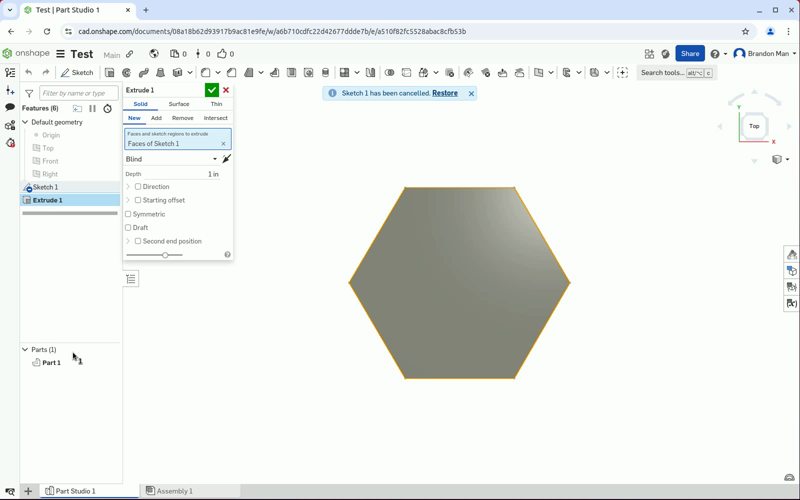
mouse_move(143, 106)
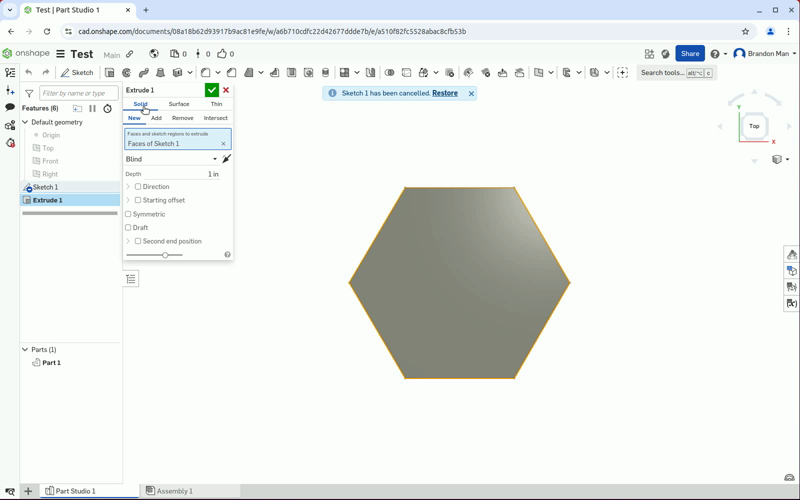
click(143, 106)
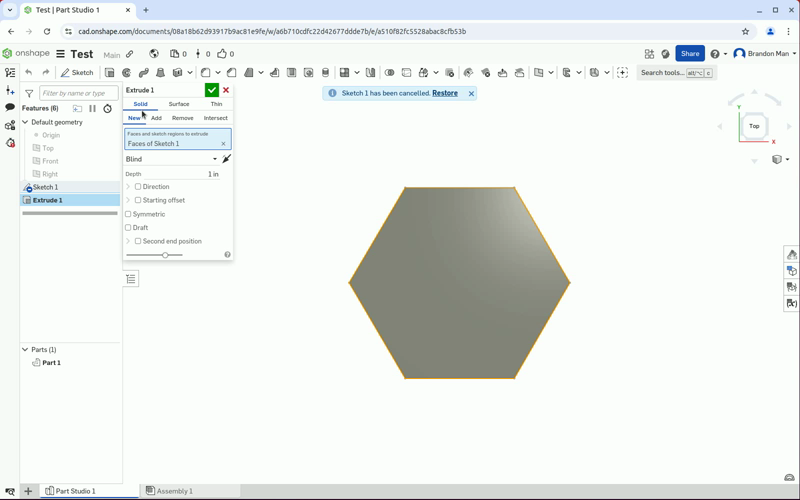
mouse_move(137, 120)
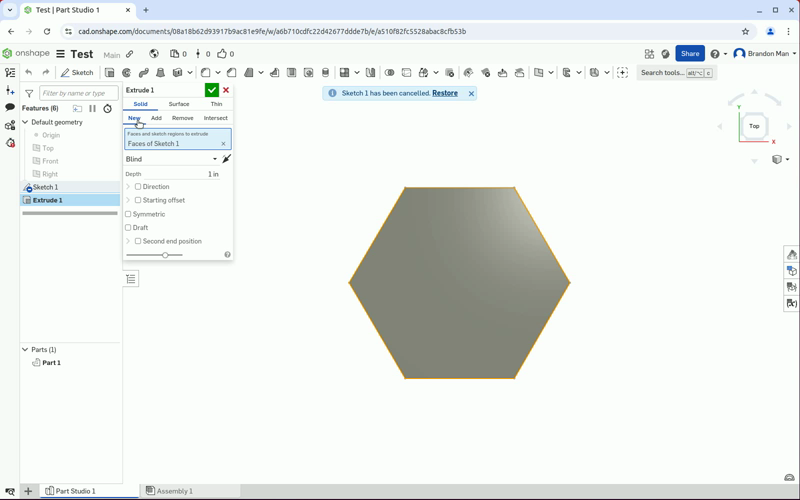
click(137, 120)
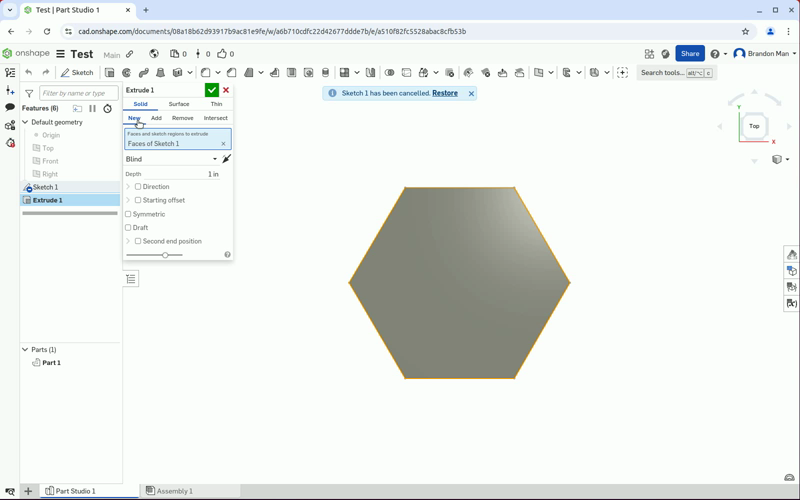
key(tab, 4)
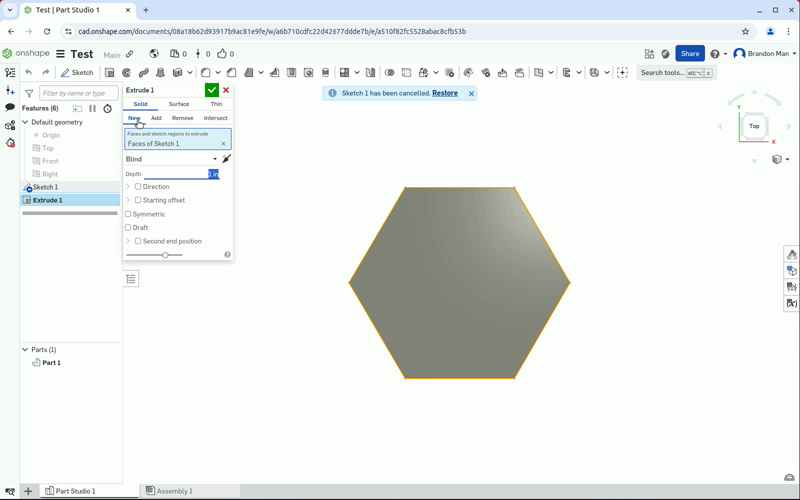
text(15.405)
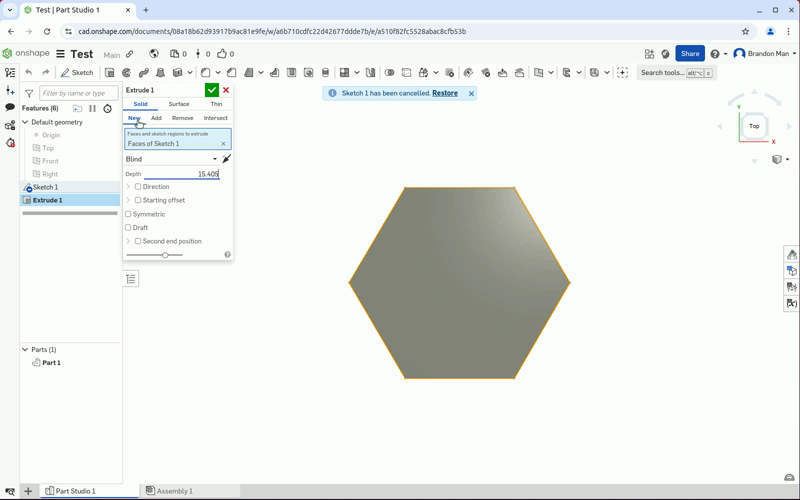
key(enter)
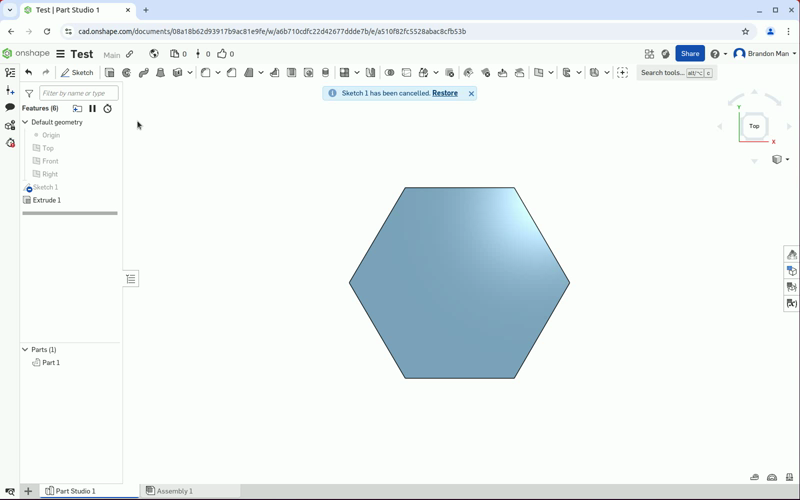
key(shift+h)
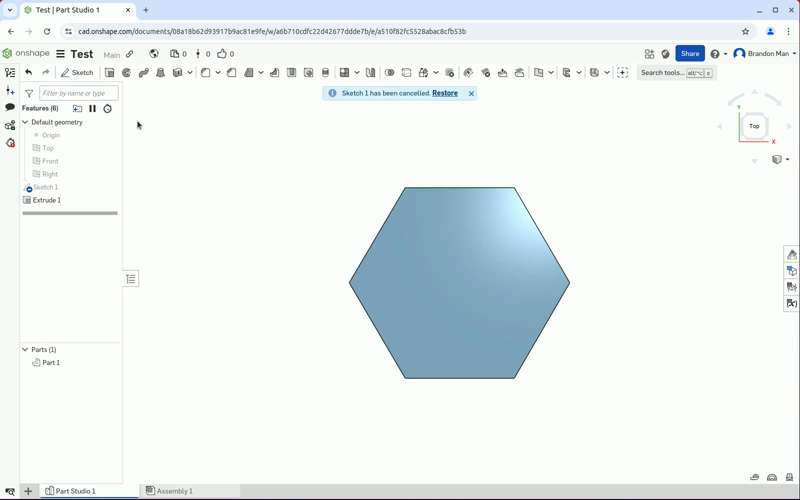
key(shift+h)
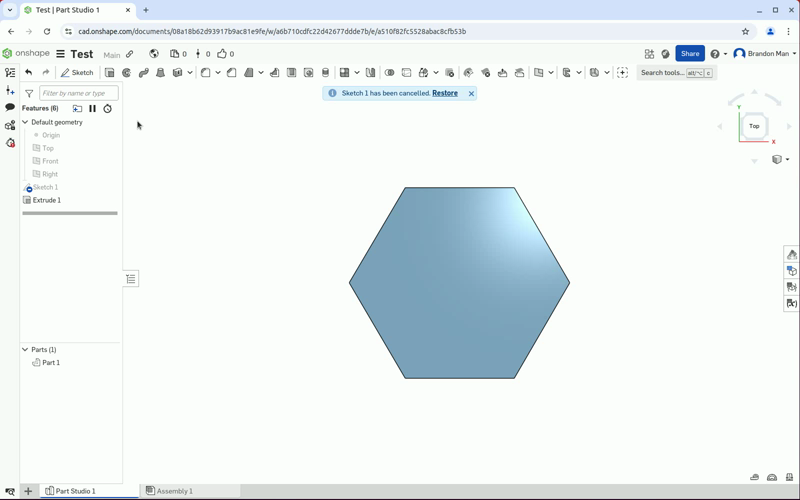
mouse_move(73, 189)
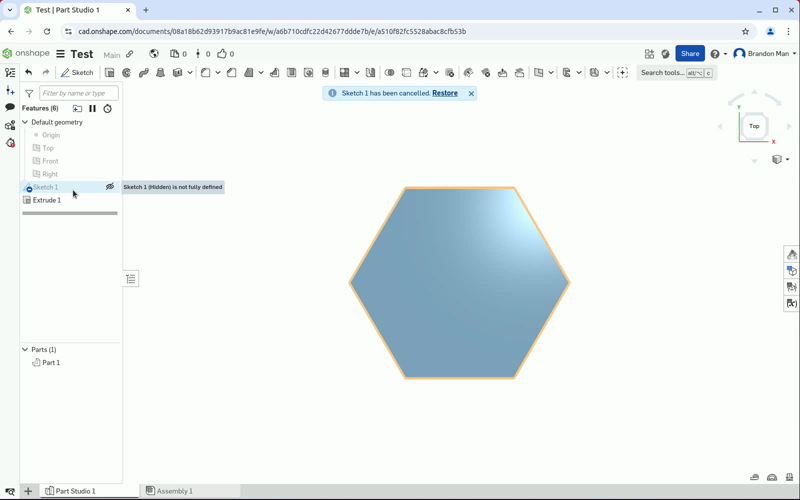
click(73, 189)
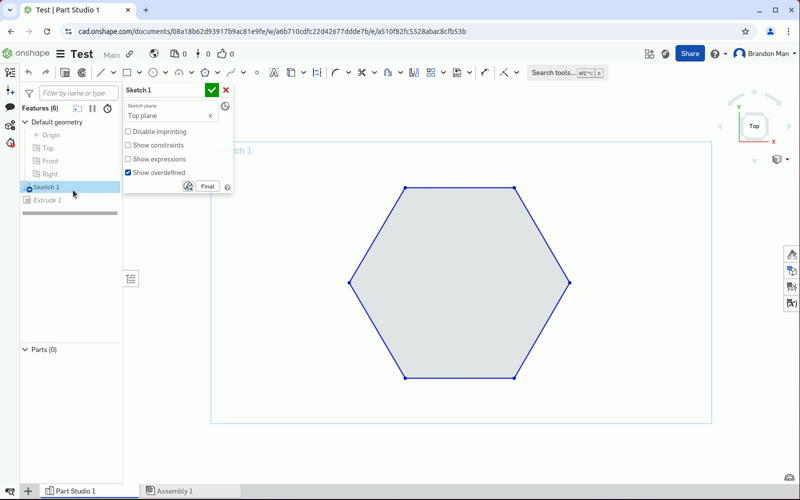
mouse_move(229, 92)
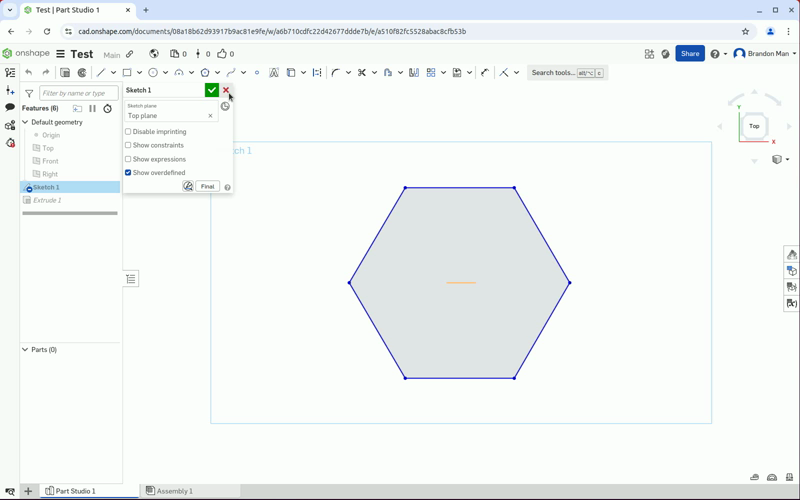
click(229, 92)
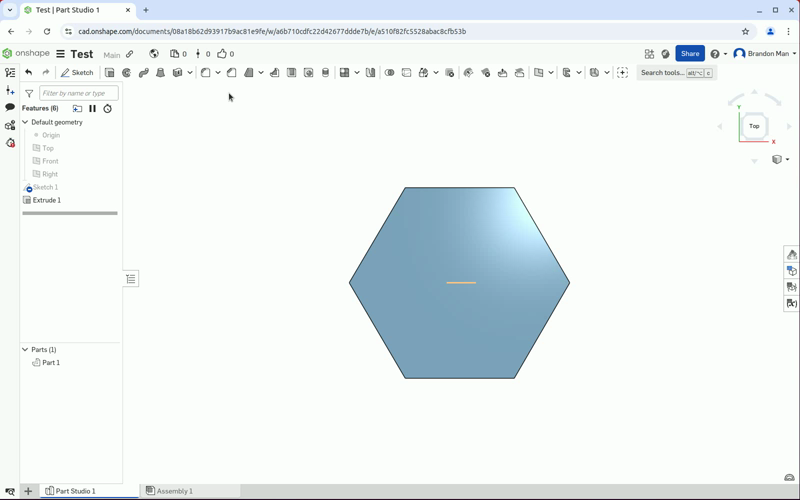
mouse_move(541, 75)
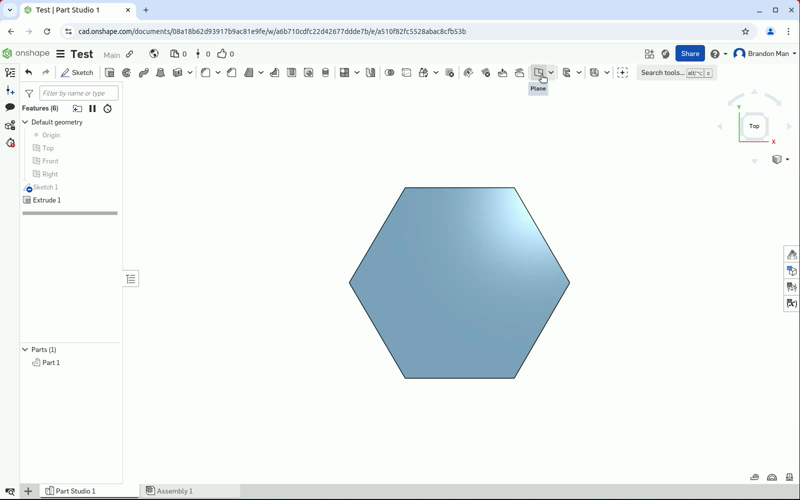
click(541, 75)
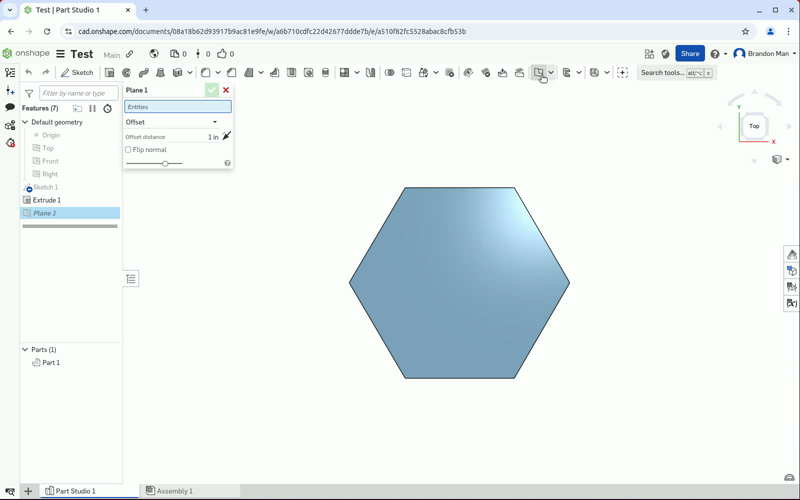
mouse_move(73, 150)
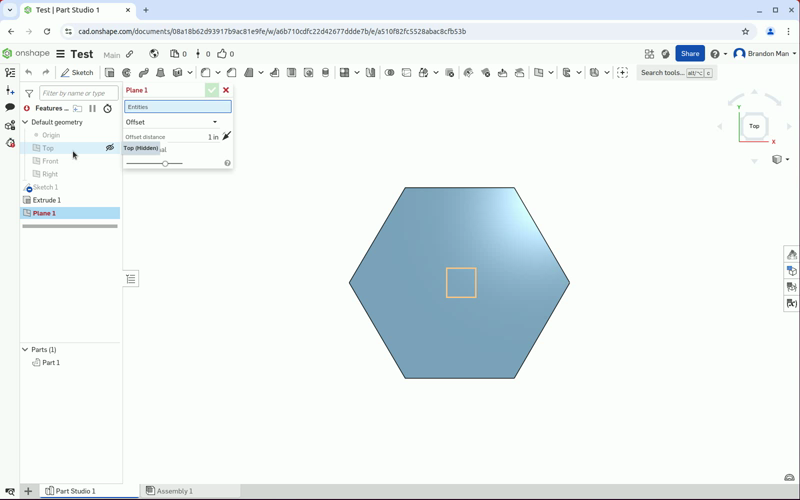
click(73, 150)
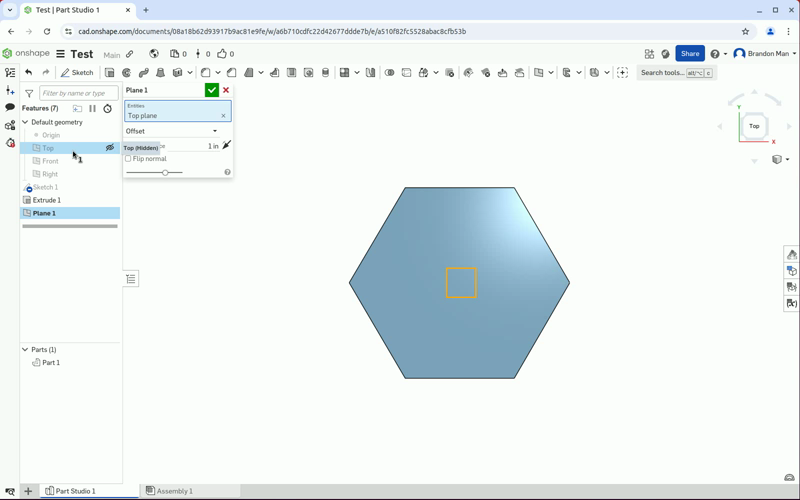
key(tab, 2)
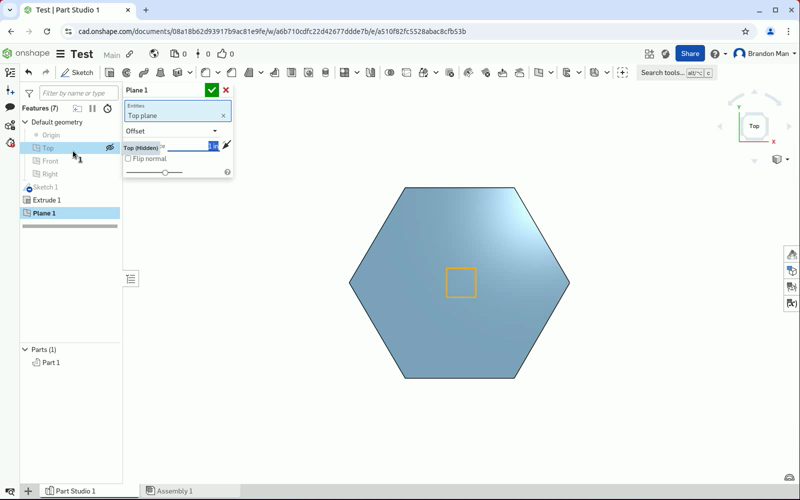
text(15.405)
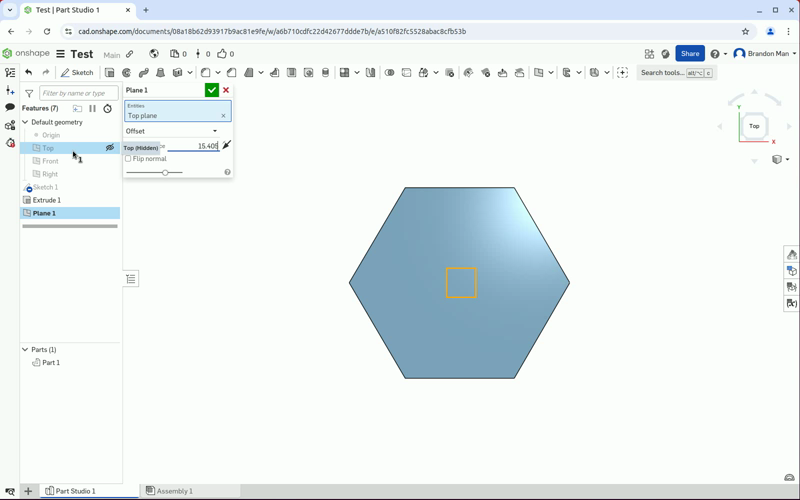
key(enter, 2)
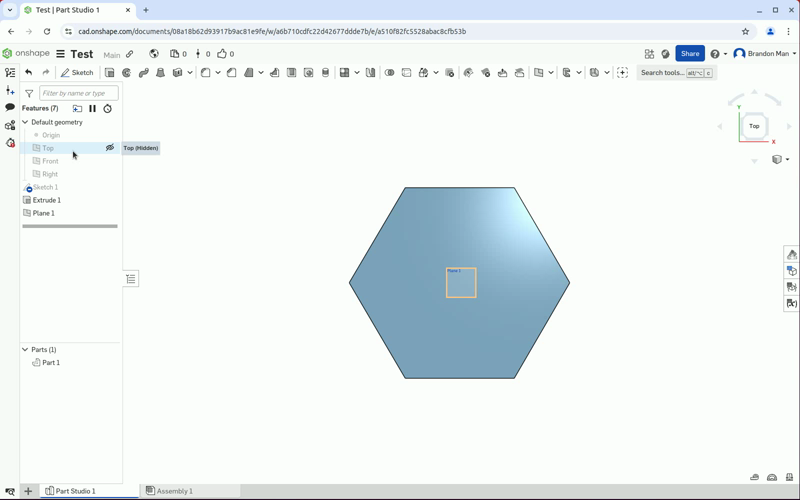
key(shift+s)
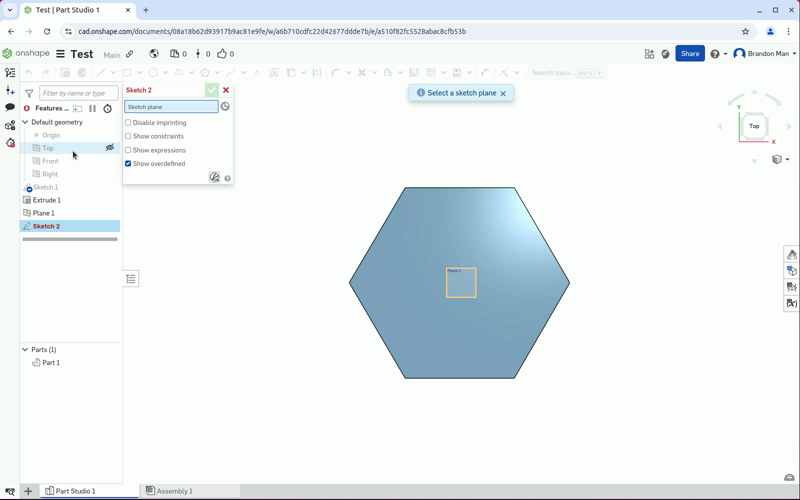
mouse_move(73, 215)
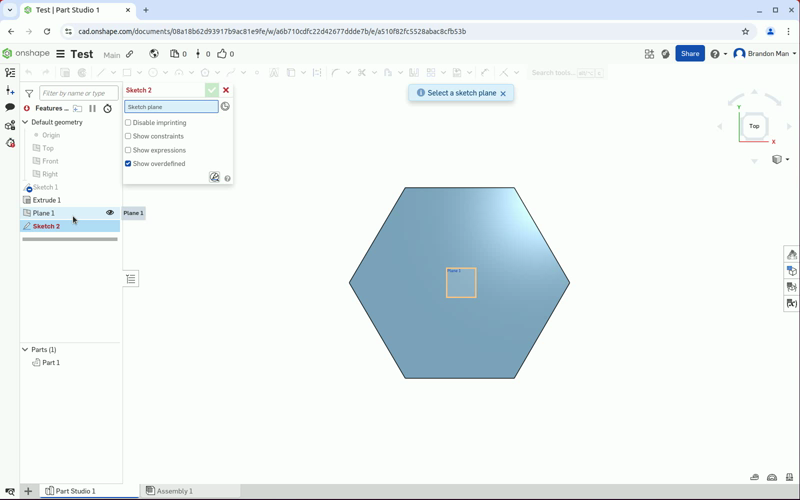
click(73, 215)
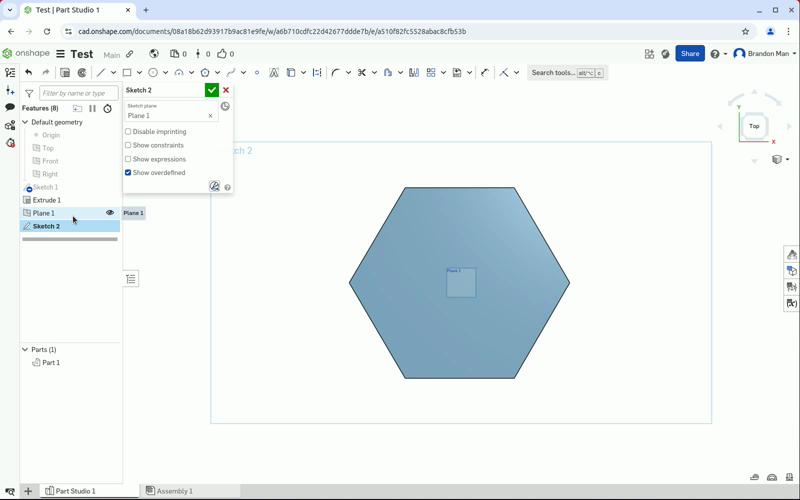
mouse_move(73, 352)
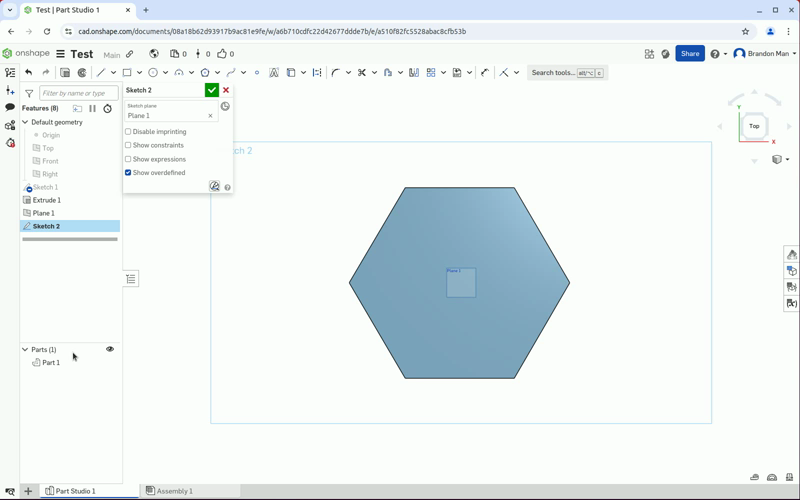
key(y)
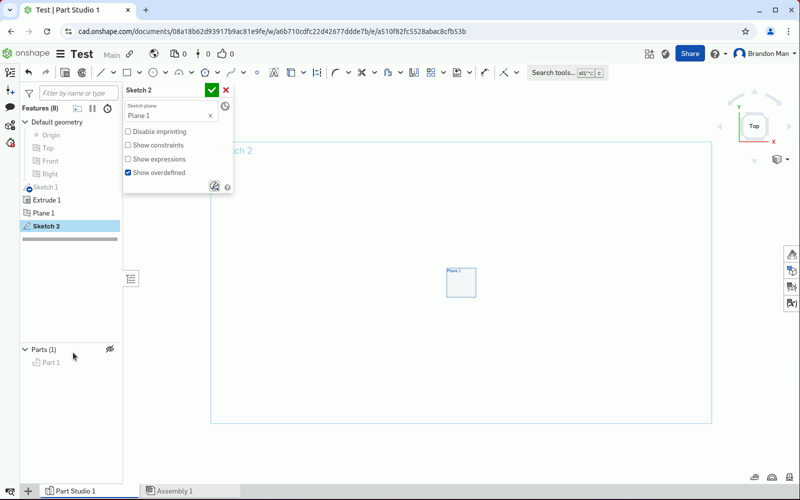
key(c)
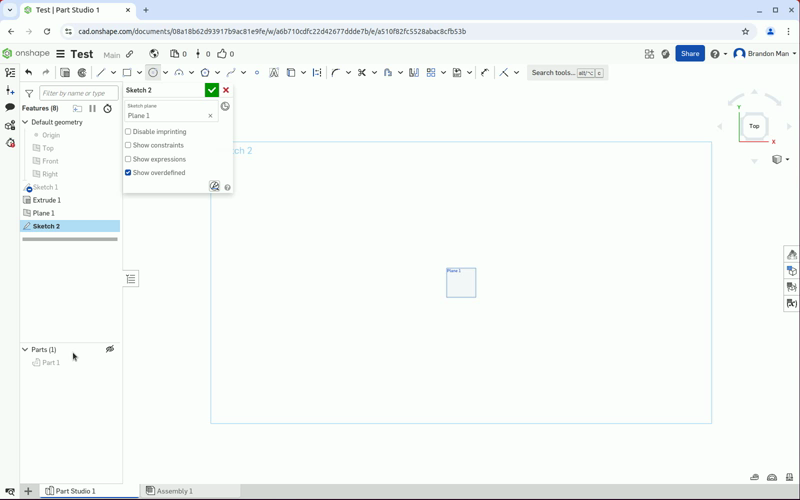
key_down(shift)
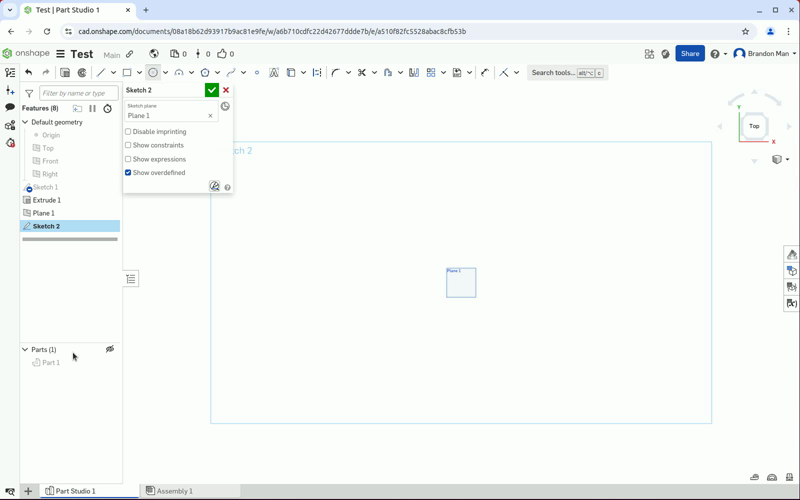
mouse_move(461, 282)
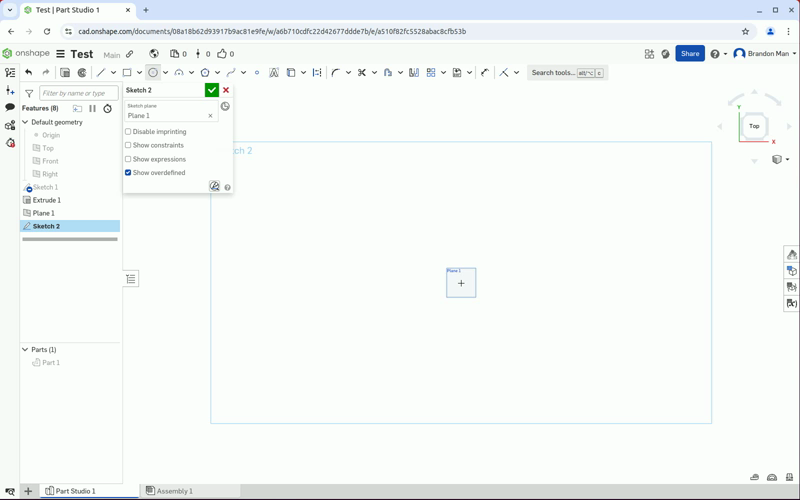
click(461, 282)
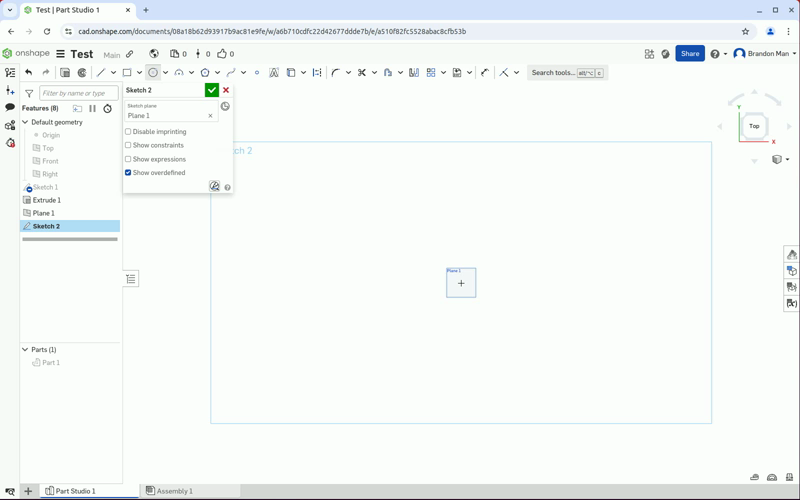
key_up(shift)
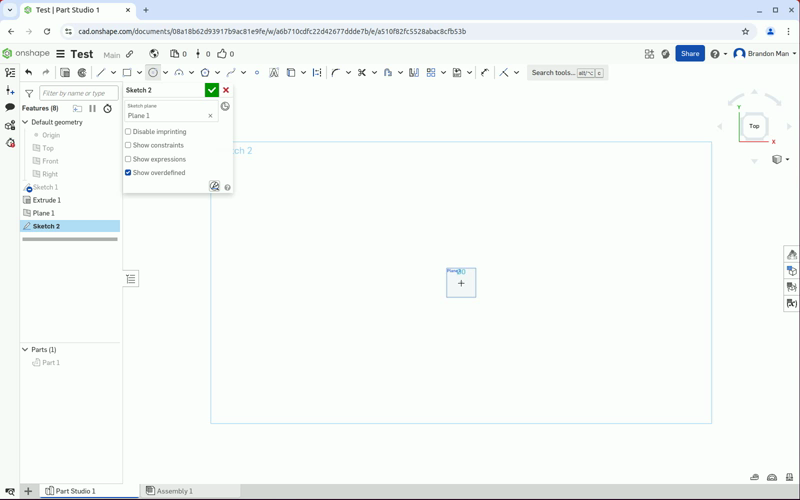
mouse_move(552, 282)
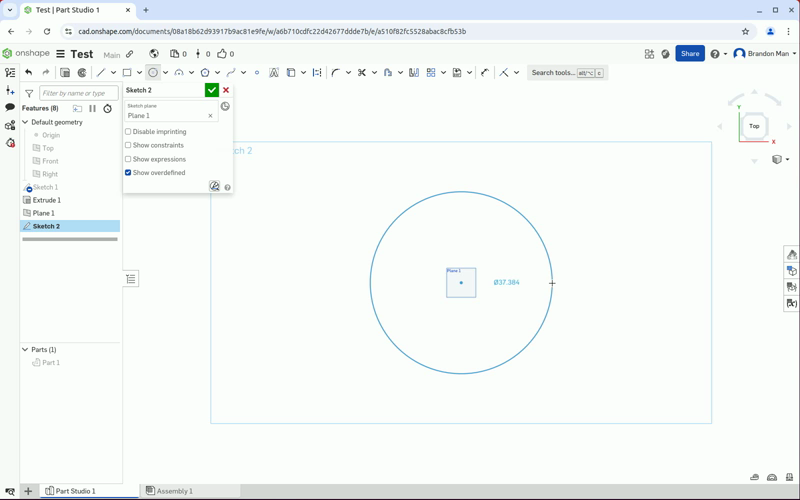
click(552, 282)
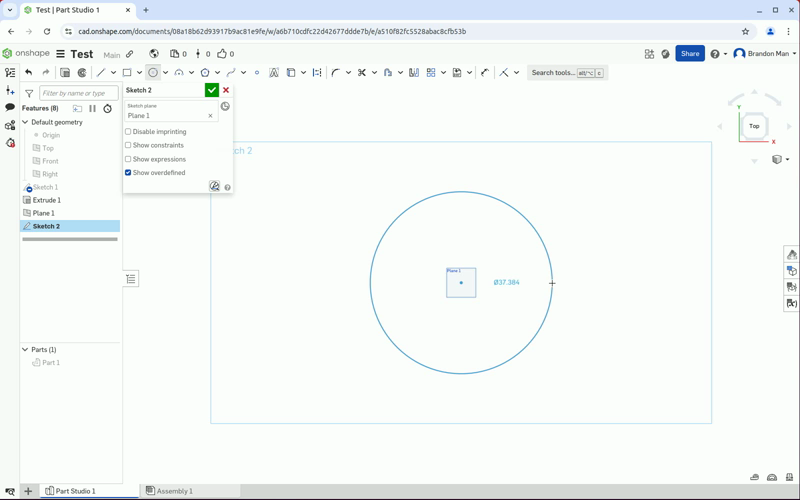
key(esc)
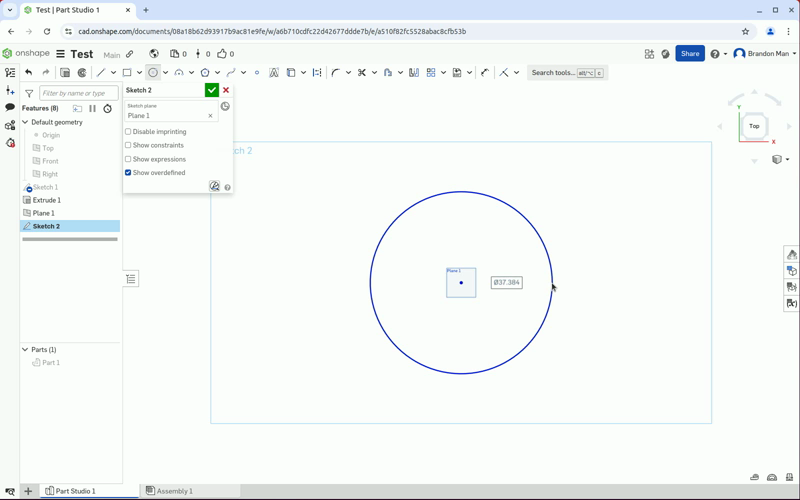
mouse_move(491, 331)
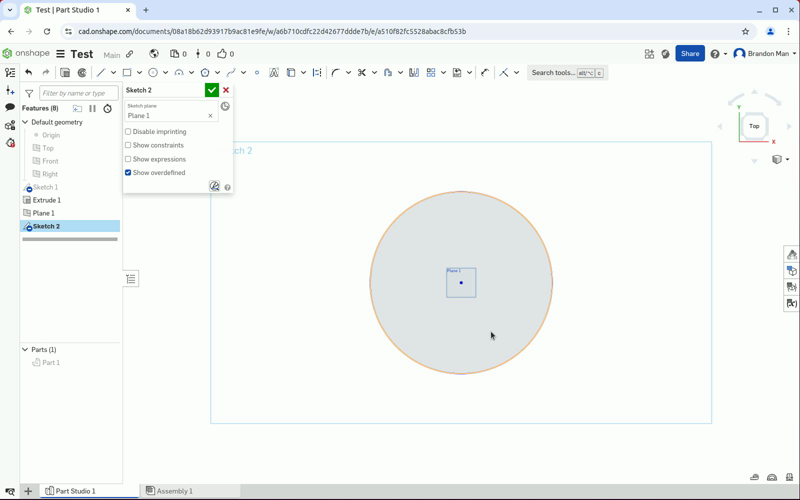
click(491, 331)
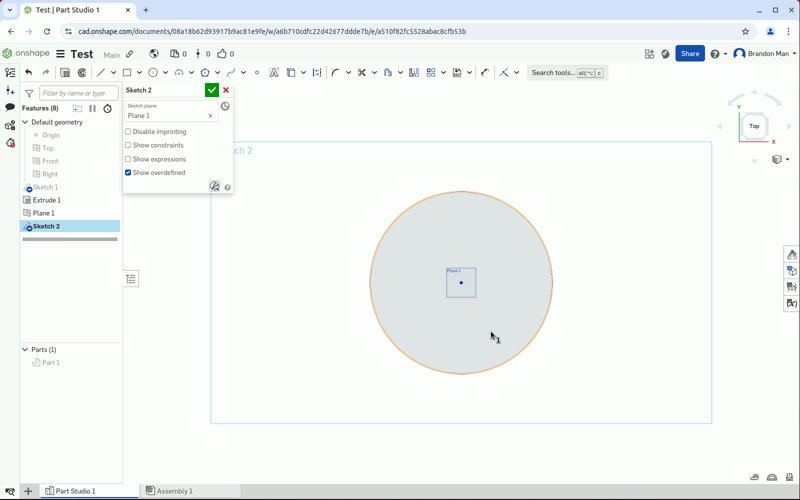
mouse_move(73, 352)
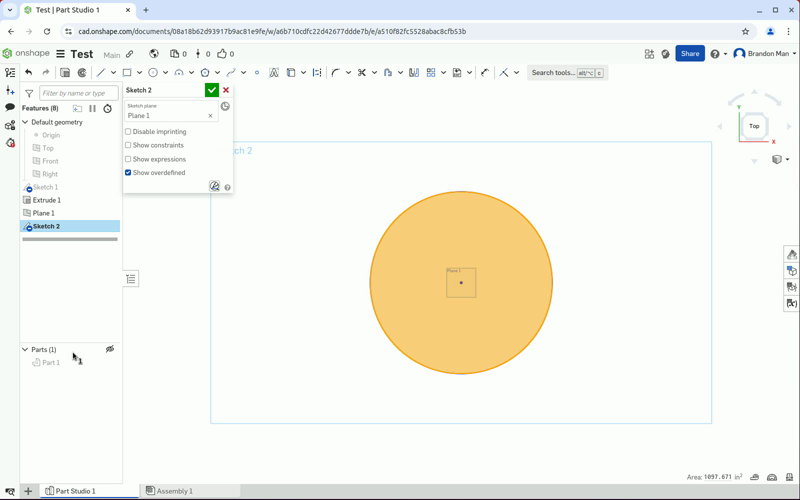
key(shift+y)
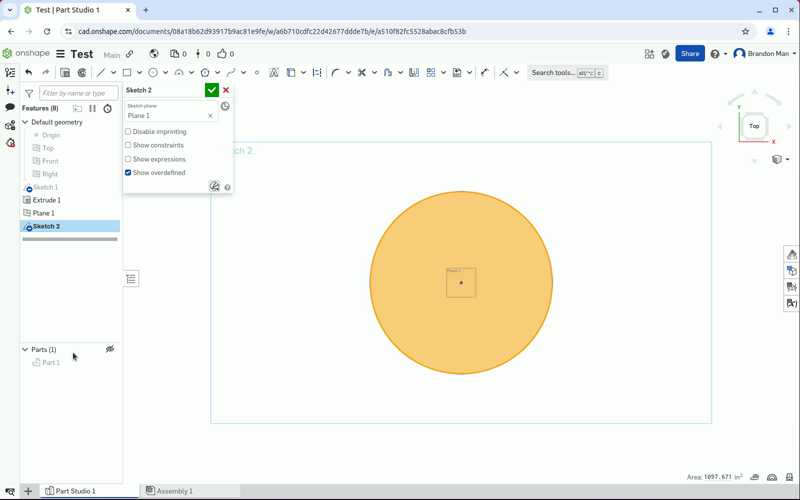
key(shift+e)
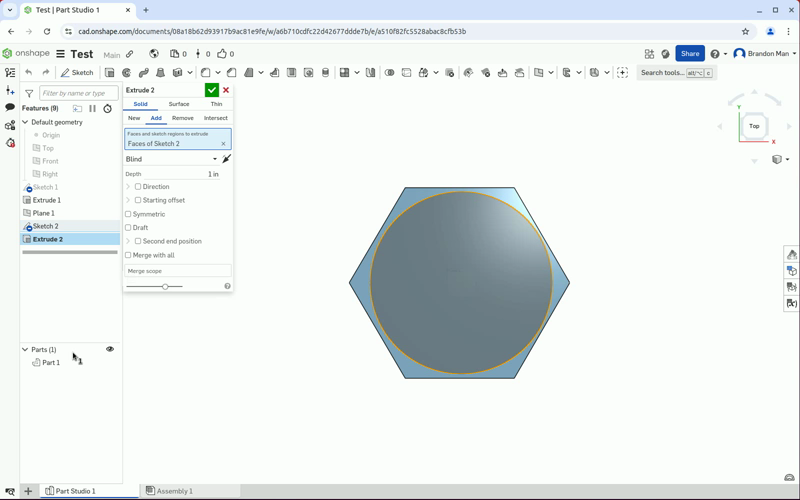
mouse_move(143, 106)
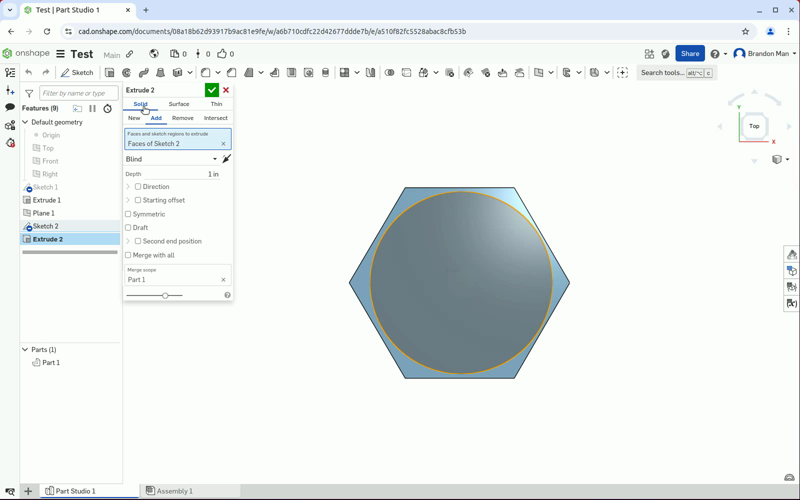
click(143, 106)
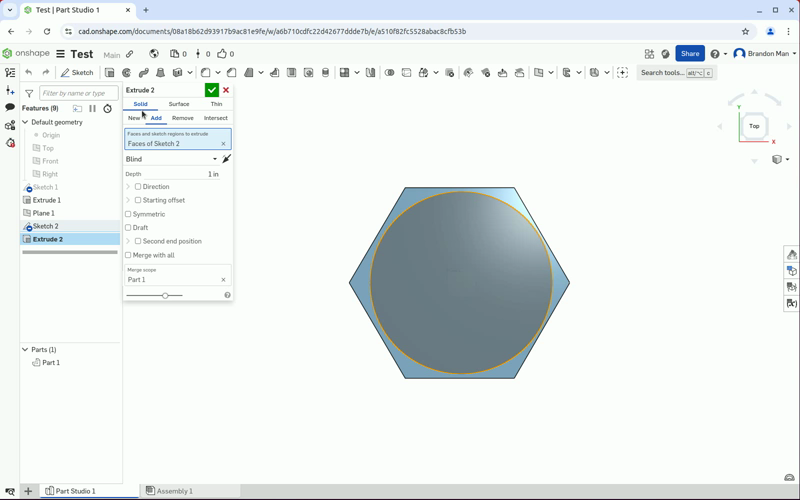
mouse_move(137, 120)
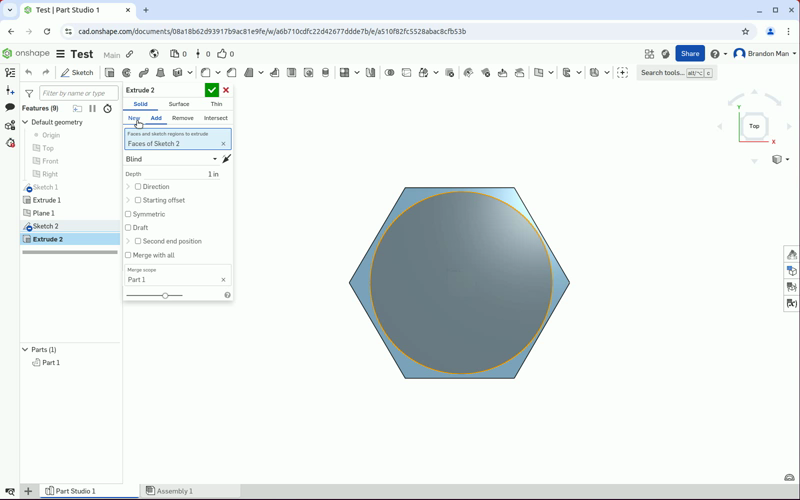
click(137, 120)
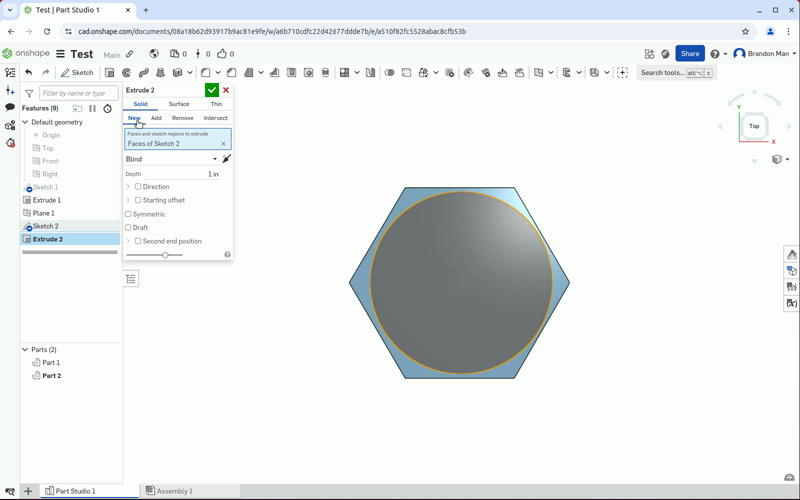
key(tab, 4)
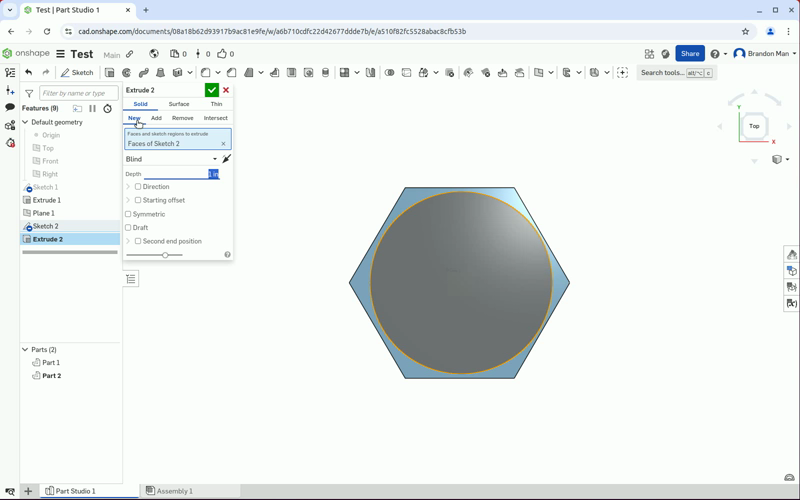
text(7.703)
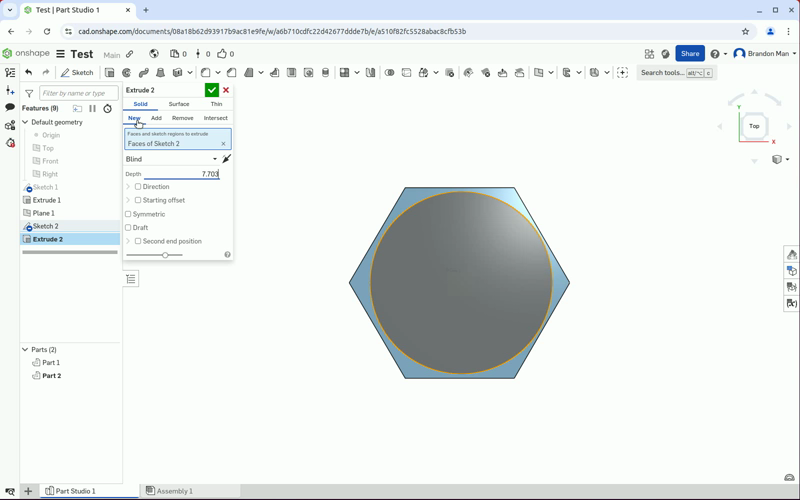
key(enter)
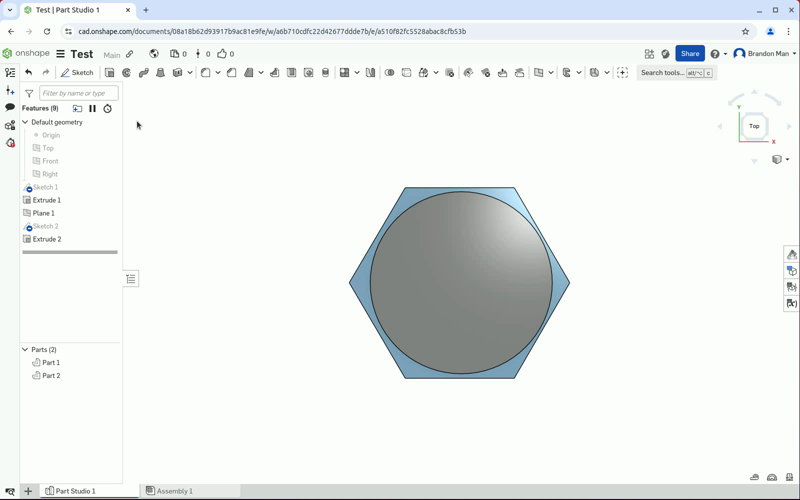
key(shift+h)
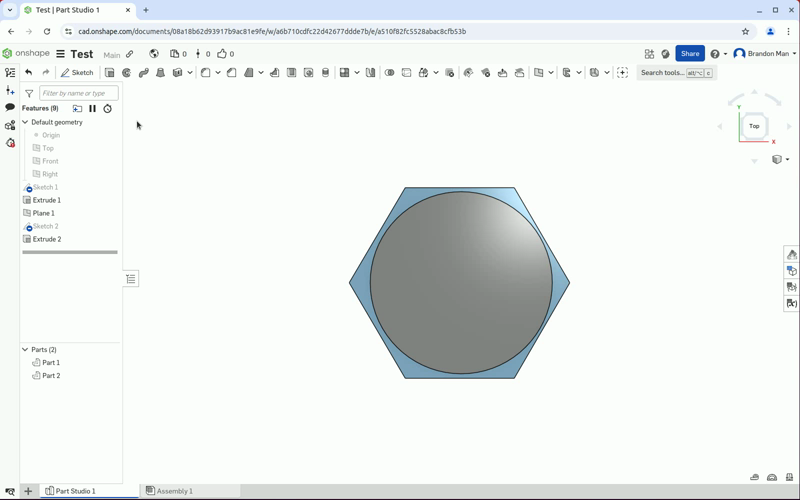
key(shift+h)
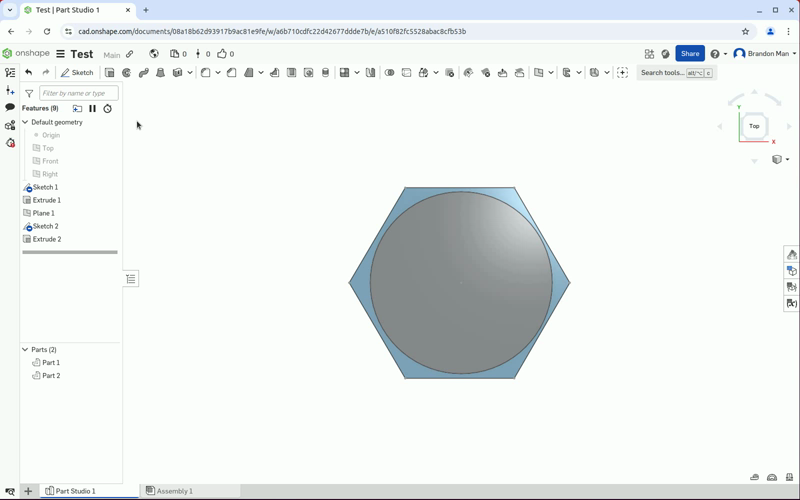
key(shift+7)
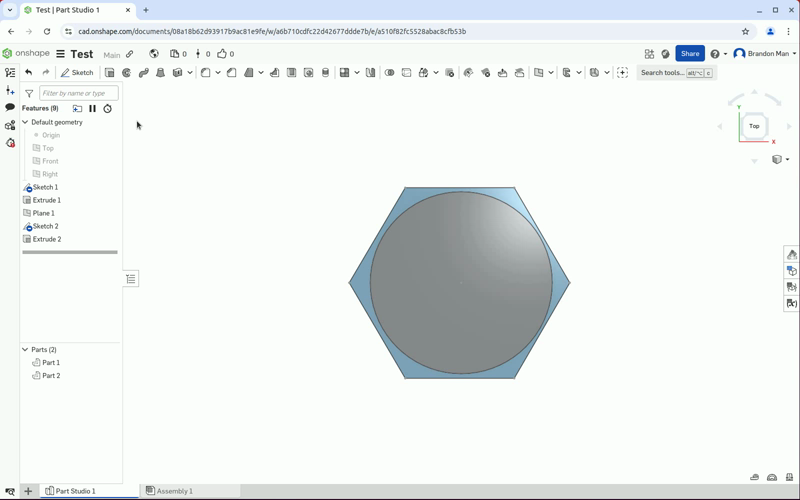
key(up, 3)
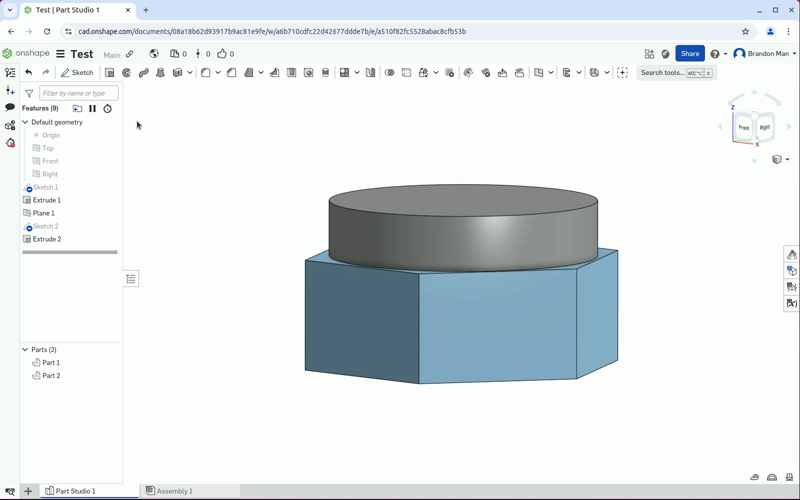
key(left, 3)
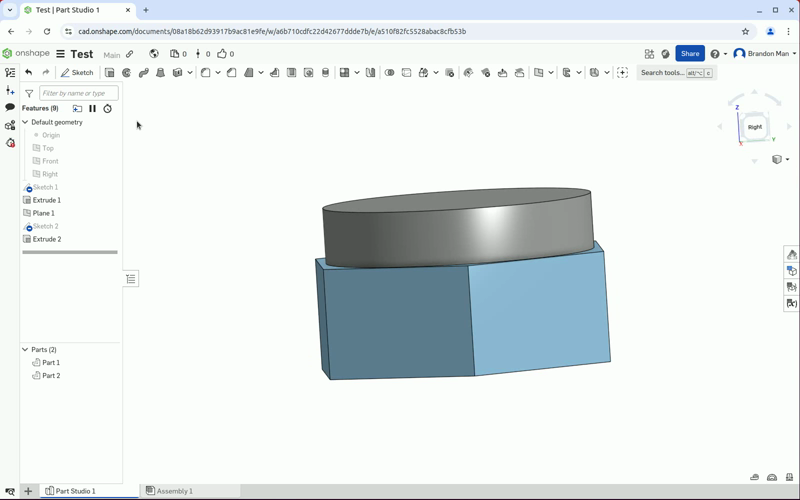
key(right, 3)
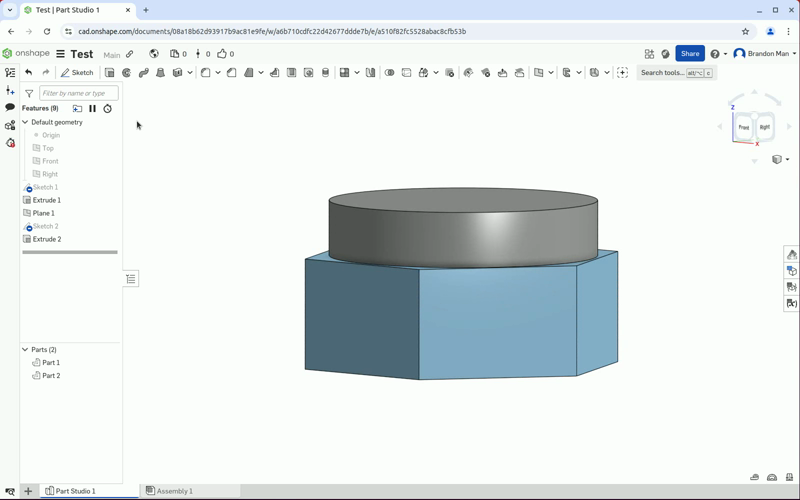
key(down, 3)
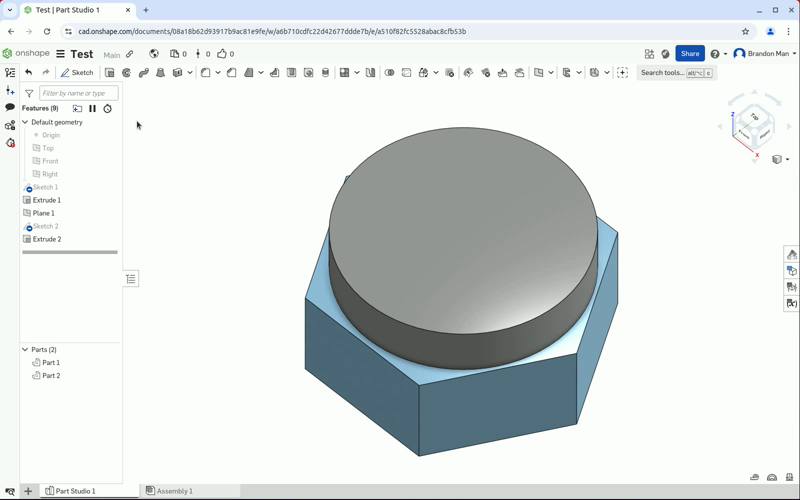
mouse_move(73, 189)
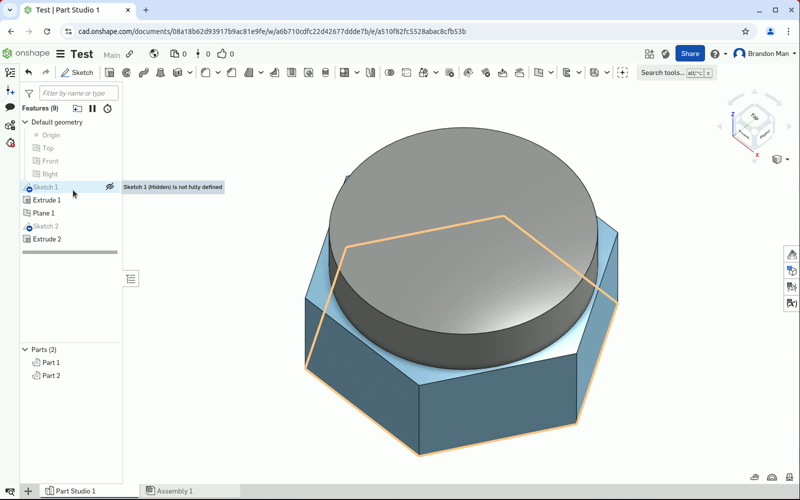
click(73, 189)